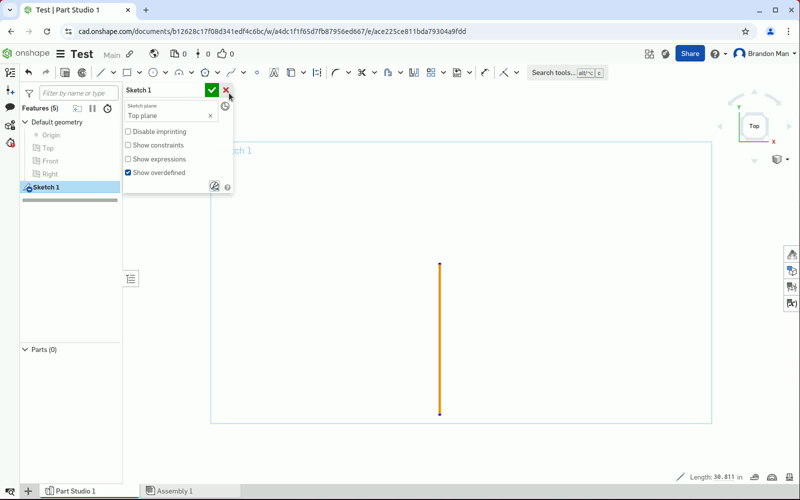
key(shift+h)
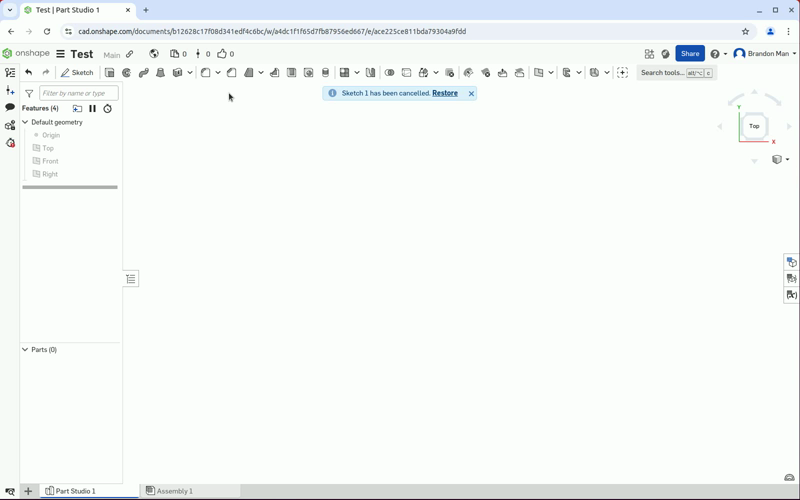
mouse_move(73, 352)
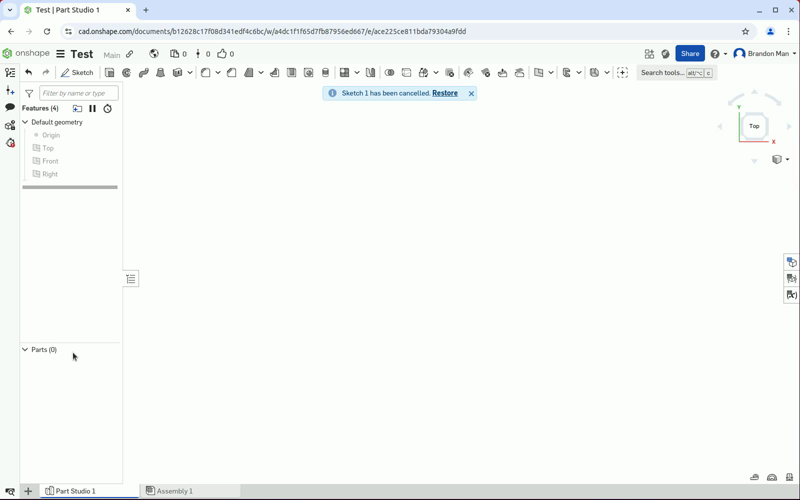
key(y)
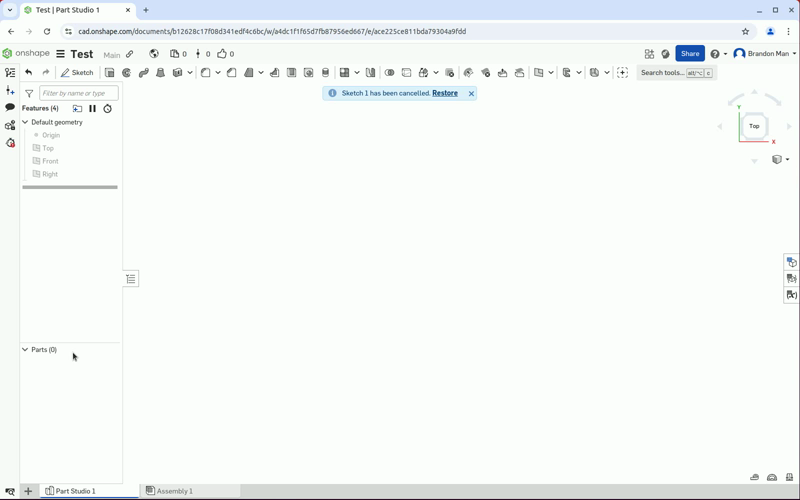
key(shift+p)
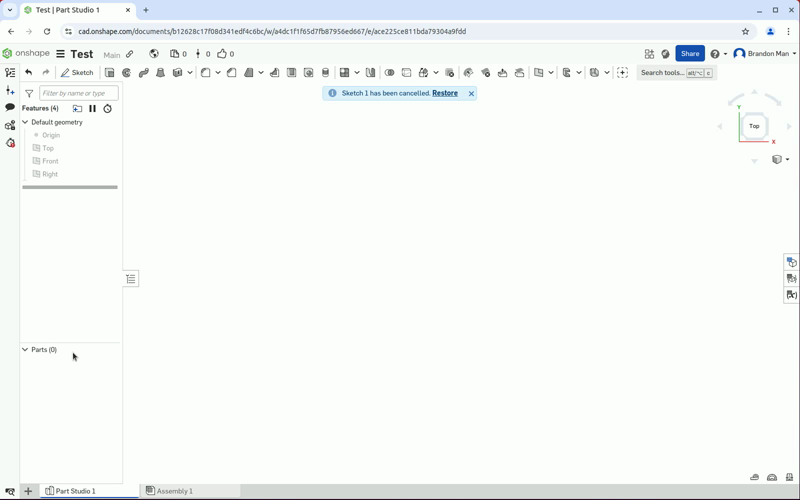
key(space)
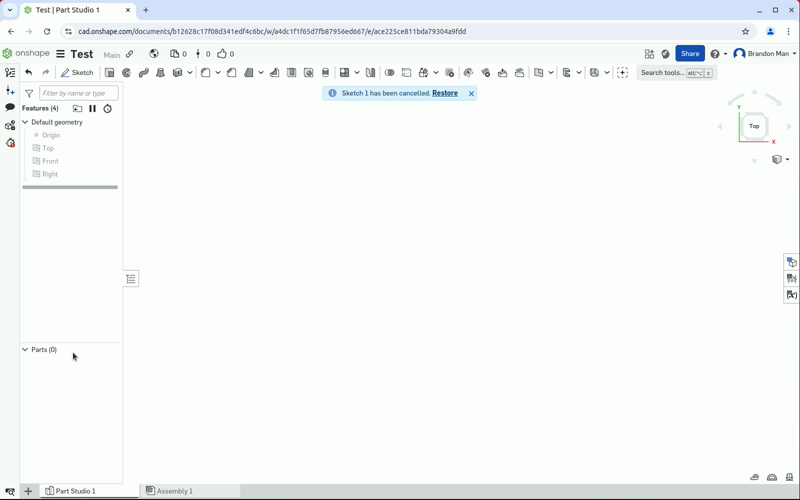
key_down(shift)
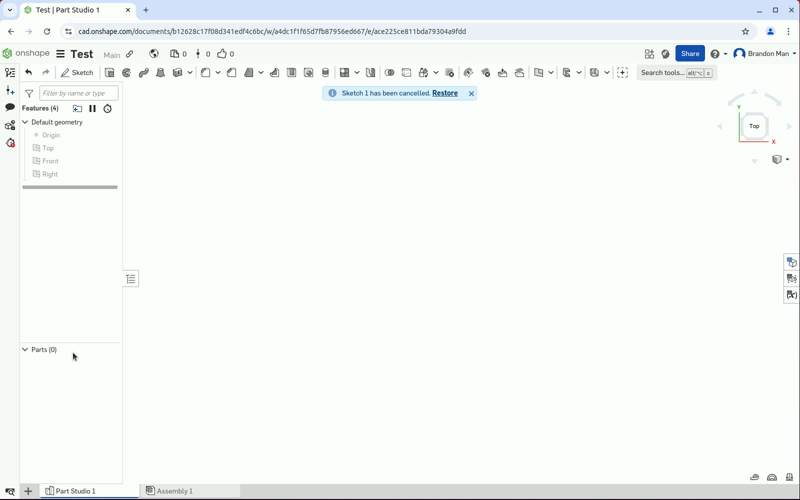
key(up)
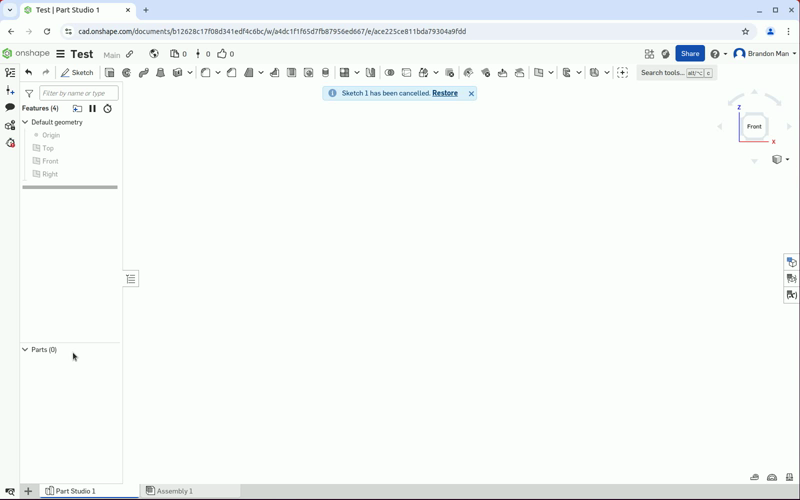
key_up(shift)
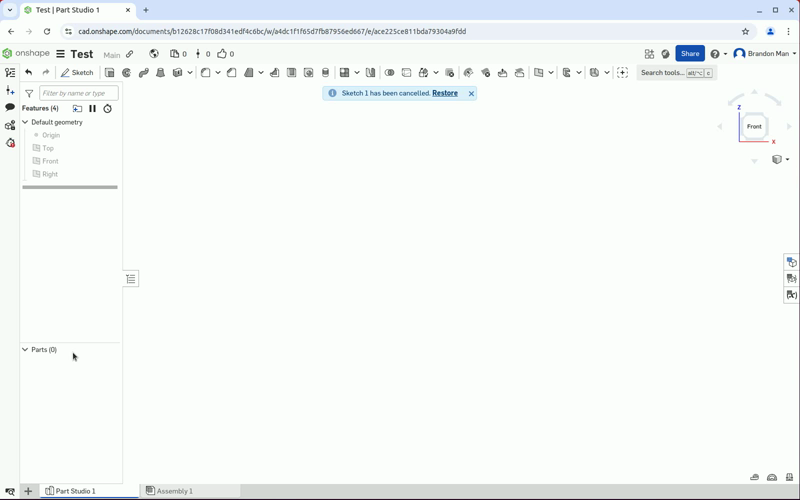
mouse_move(73, 352)
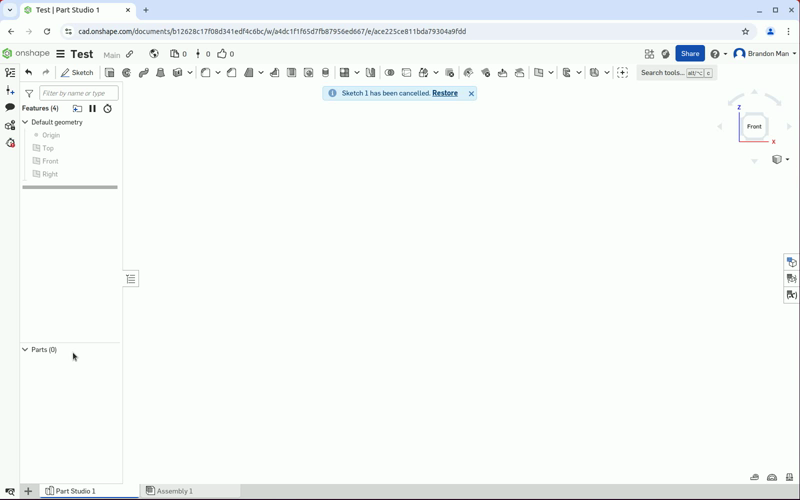
key(shift+y)
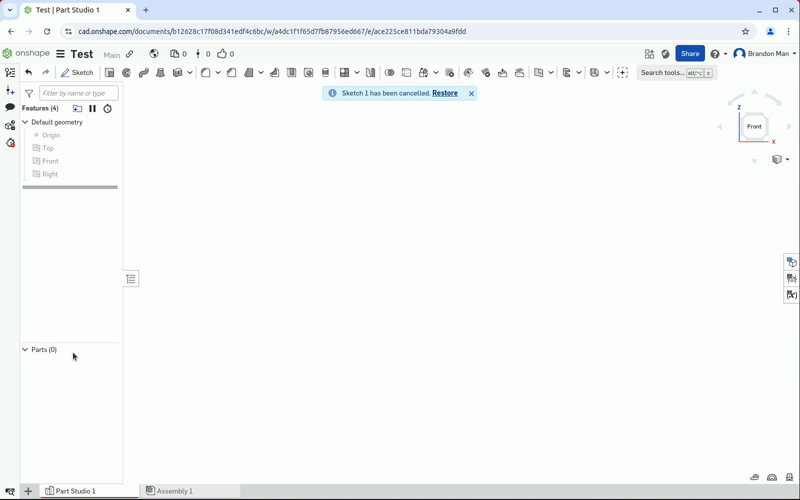
key(shift+s)
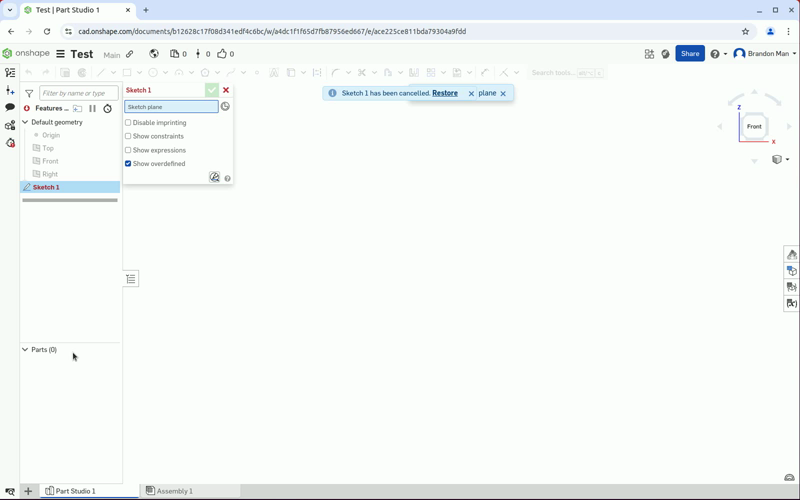
mouse_move(73, 163)
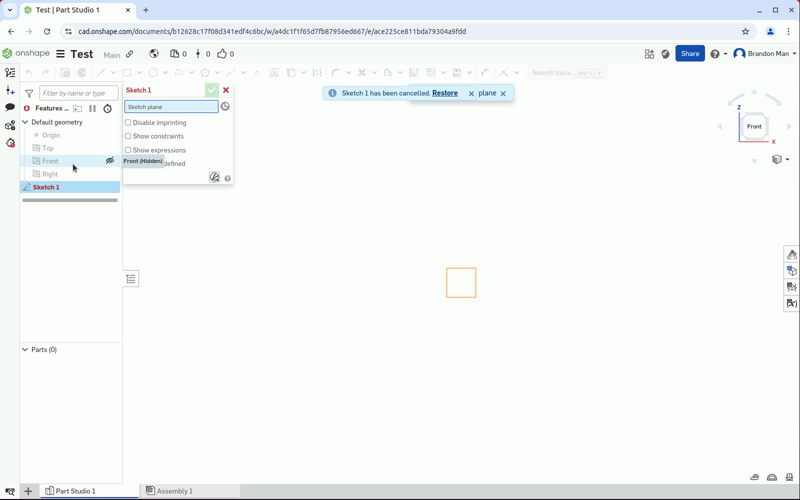
click(73, 163)
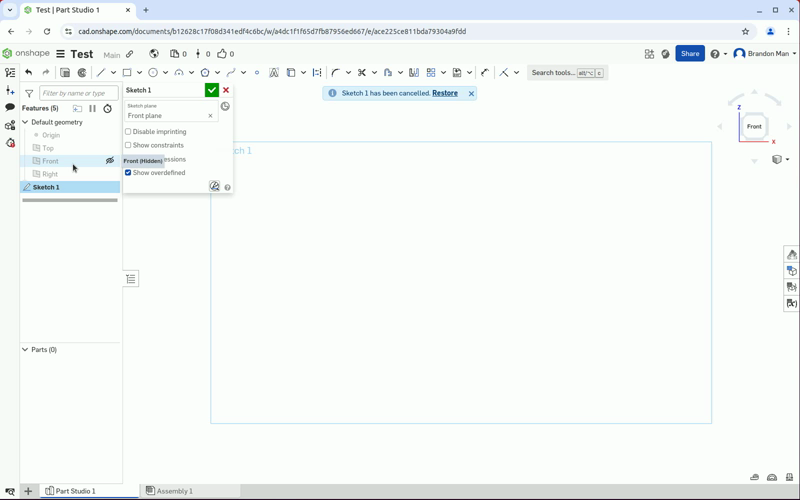
mouse_move(73, 352)
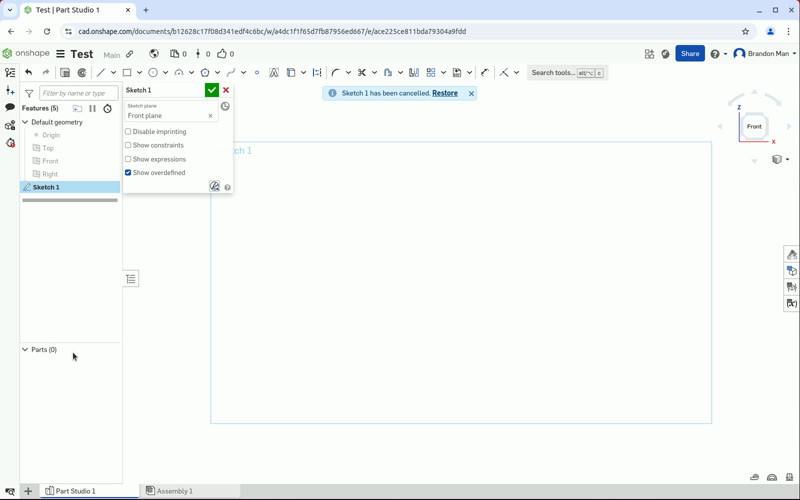
key(y)
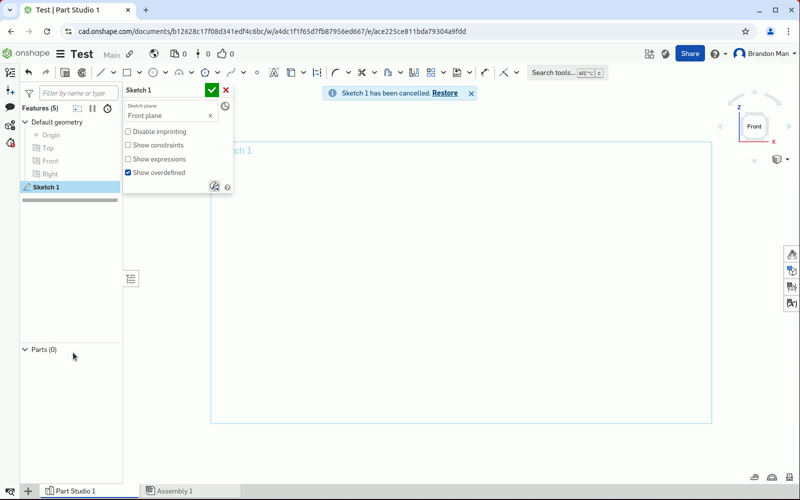
key(l)
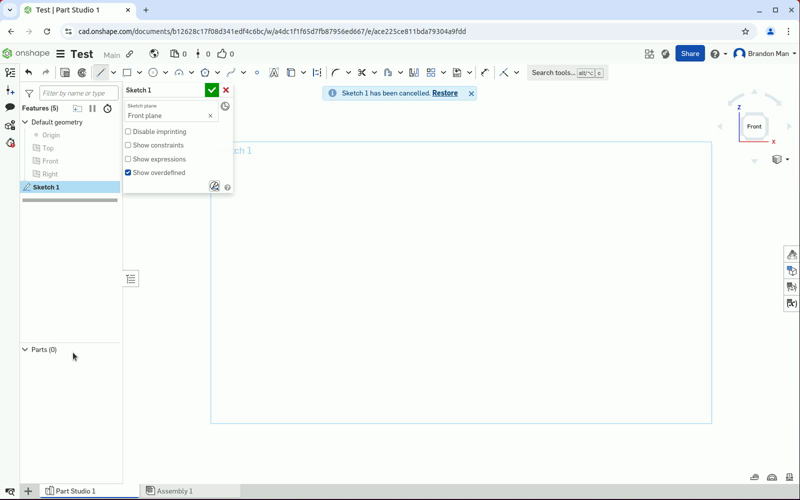
key_down(shift)
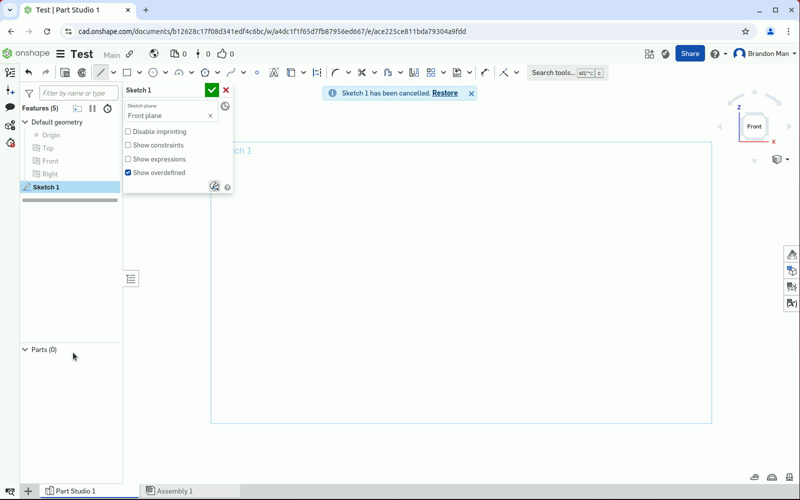
mouse_move(460, 282)
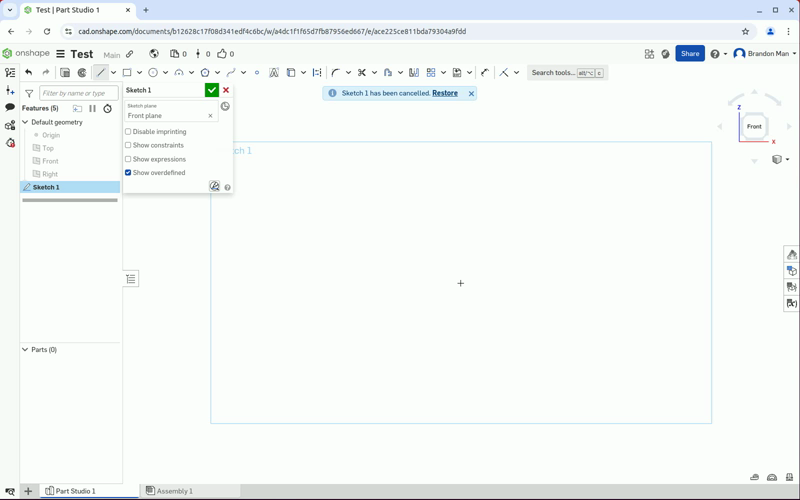
click(460, 282)
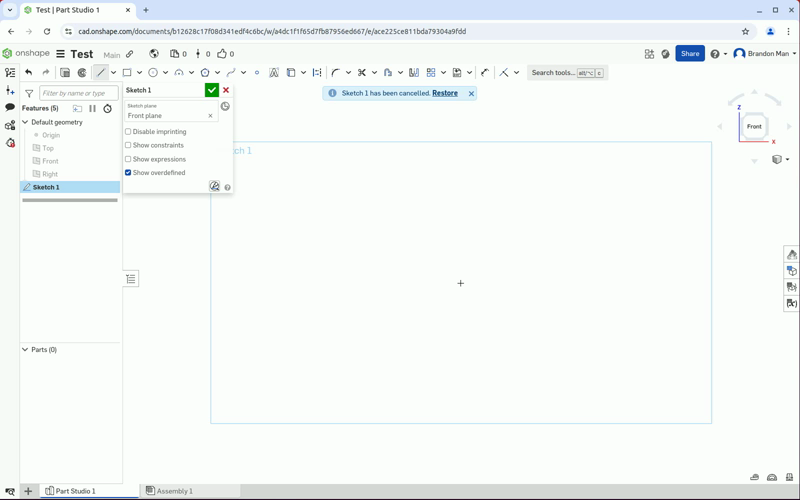
key_up(shift)
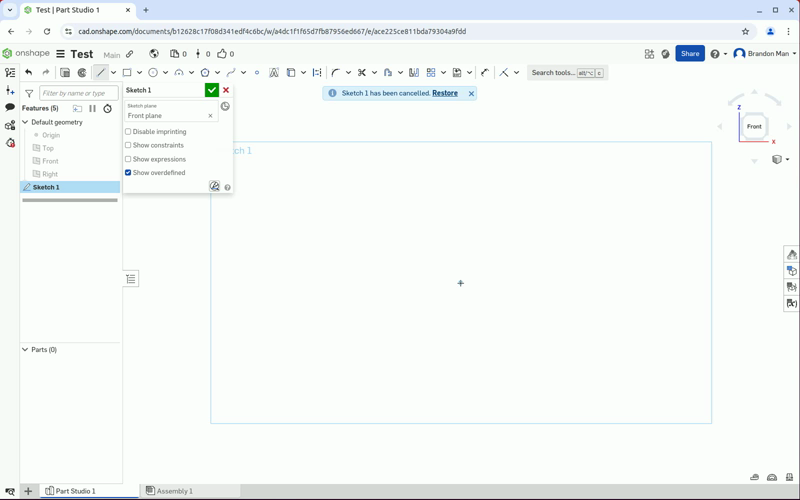
key_down(shift)
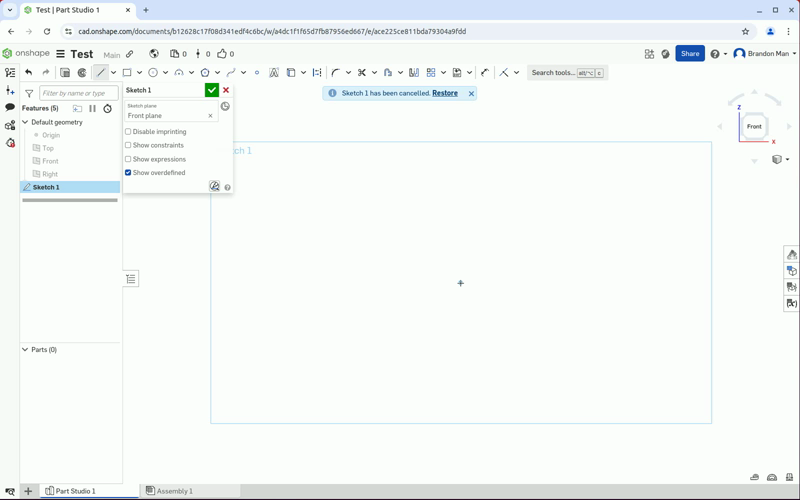
mouse_move(550, 282)
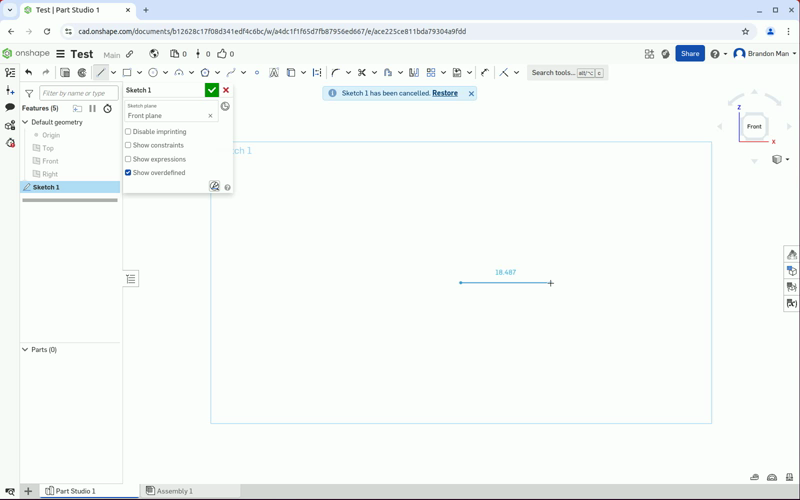
click(550, 282)
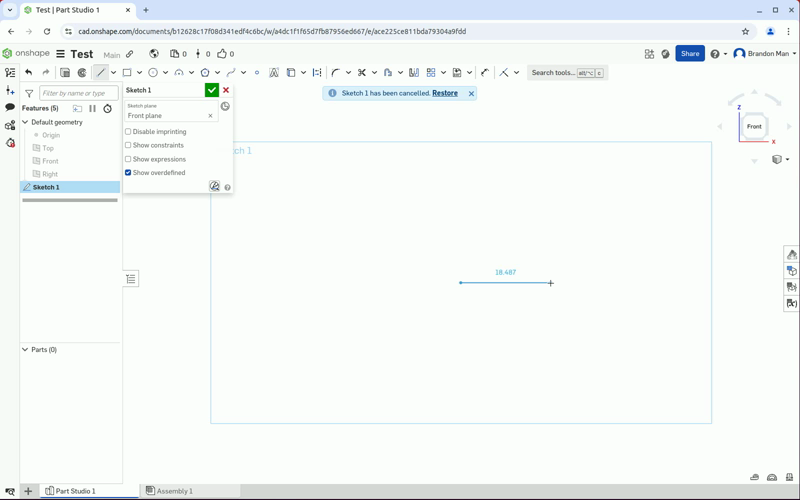
key_up(shift)
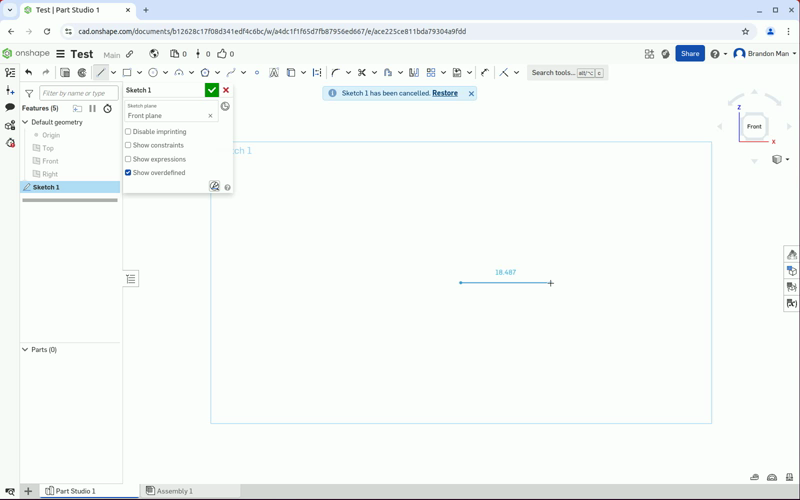
key(esc)
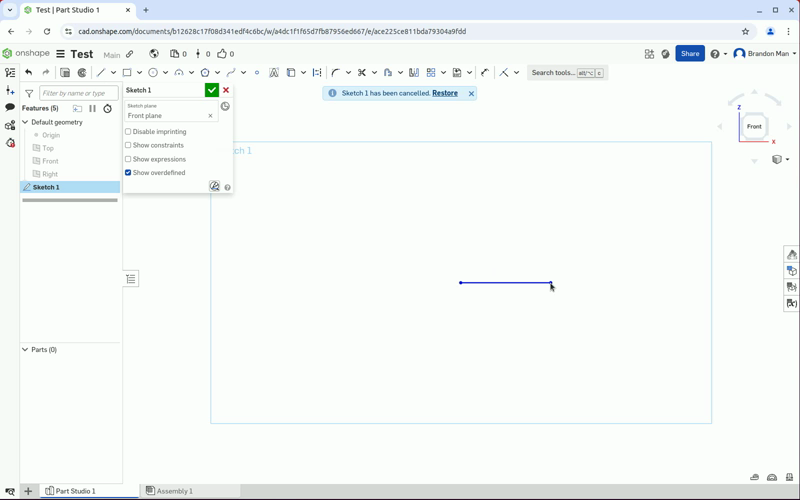
key(a)
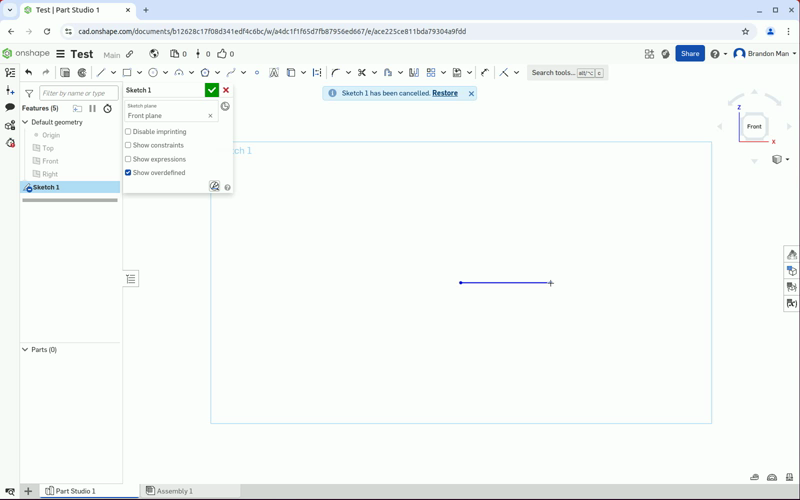
mouse_move(550, 282)
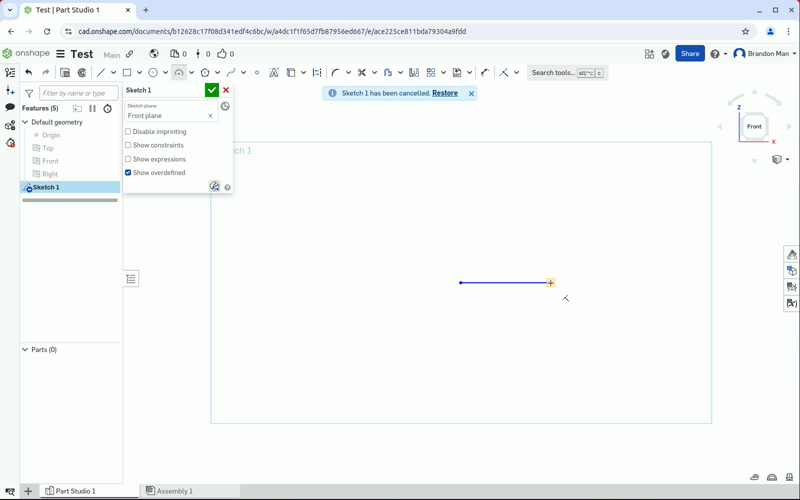
click(550, 282)
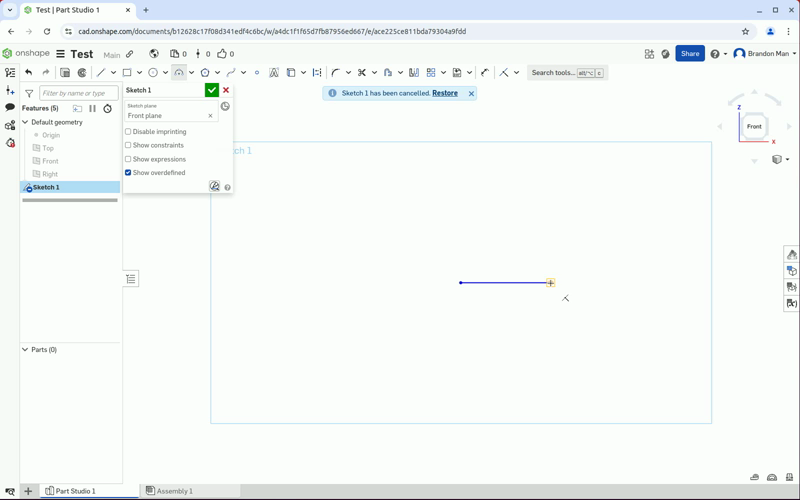
key_down(shift)
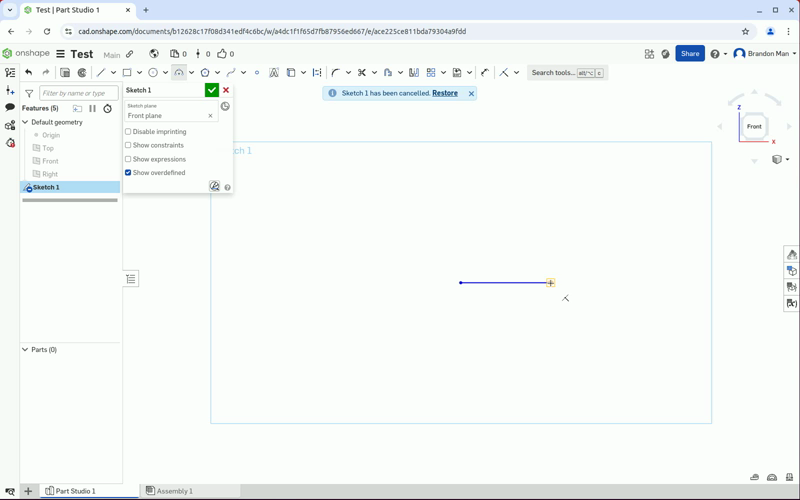
mouse_move(550, 237)
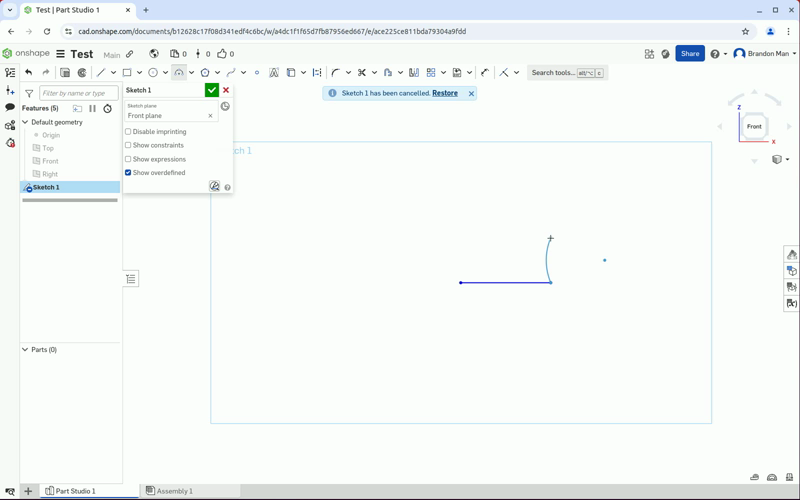
click(550, 237)
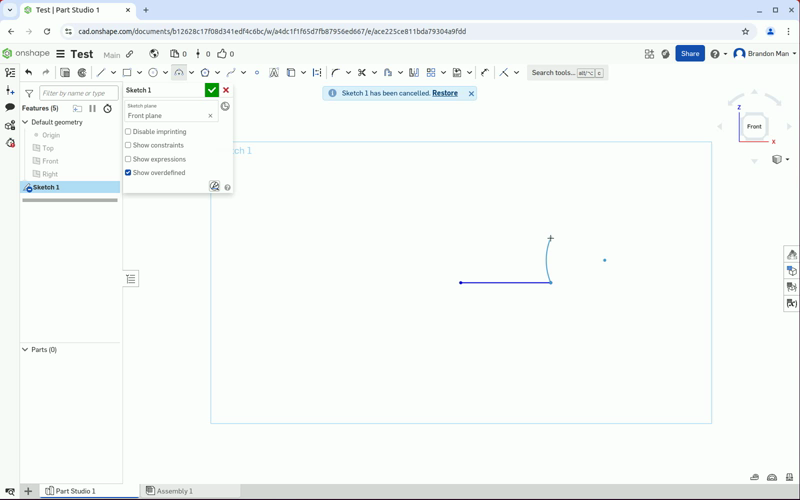
mouse_move(573, 260)
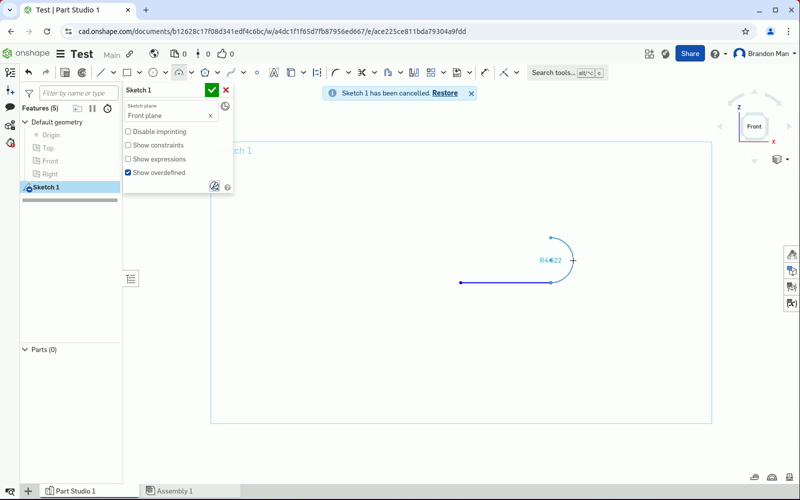
click(573, 260)
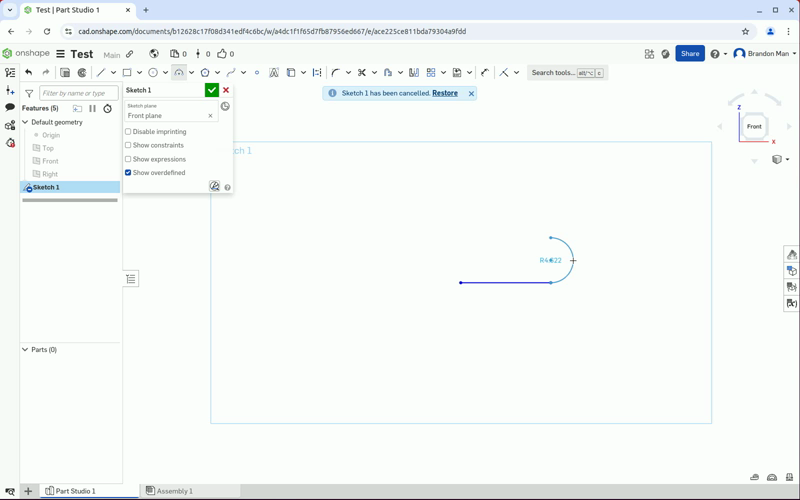
key_up(shift)
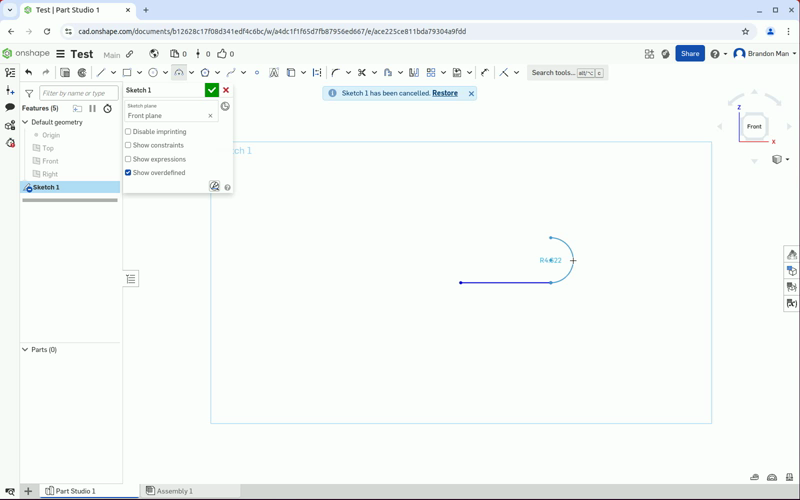
key(esc)
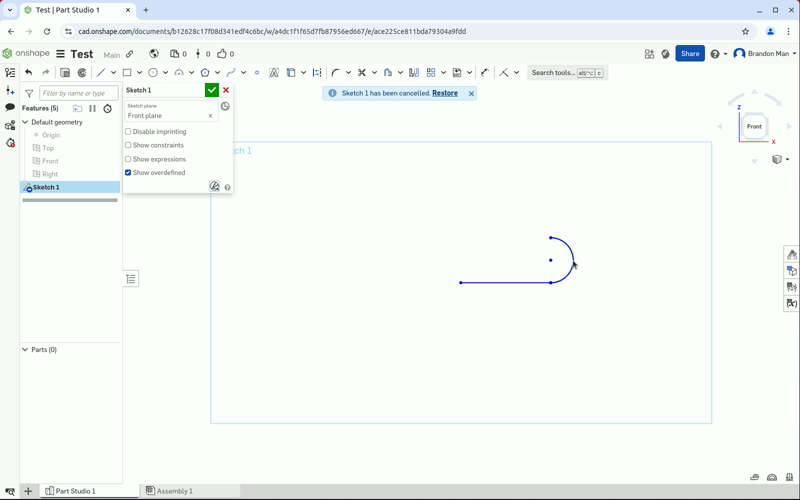
key(l)
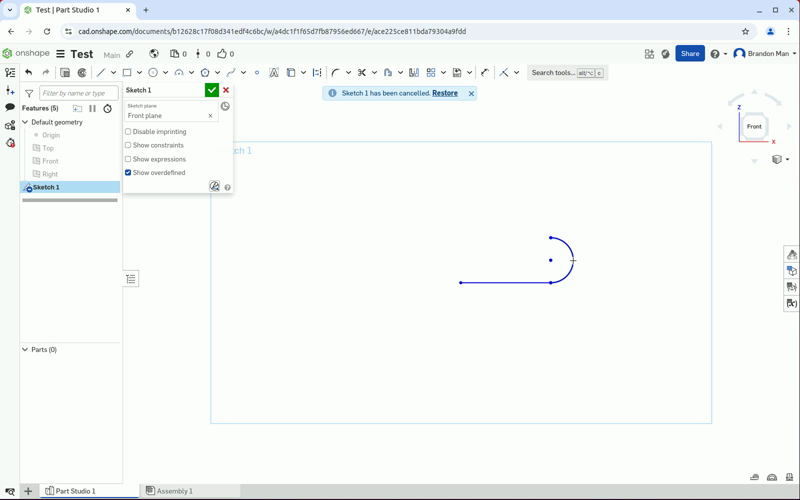
mouse_move(550, 237)
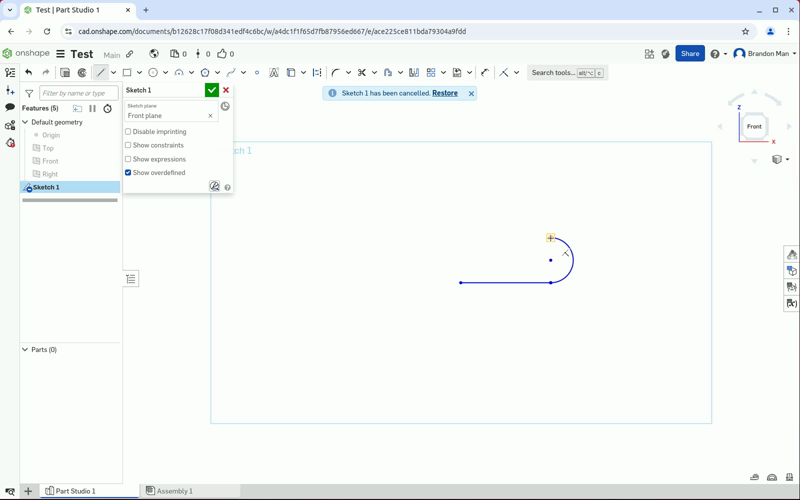
click(550, 237)
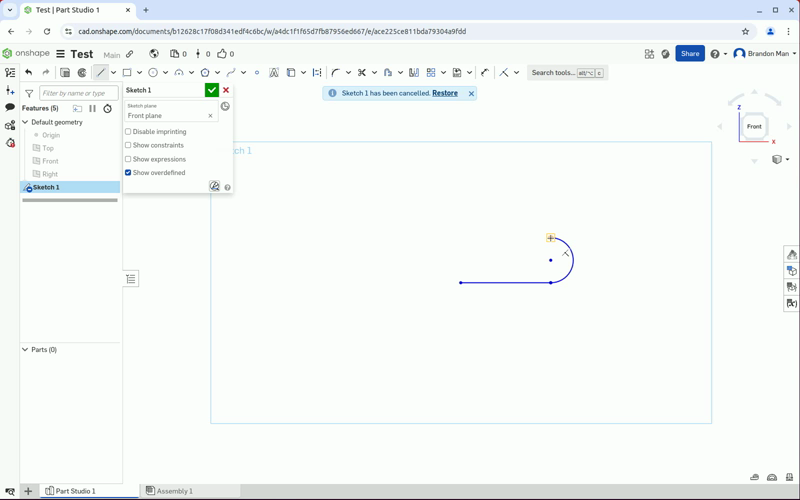
key_down(shift)
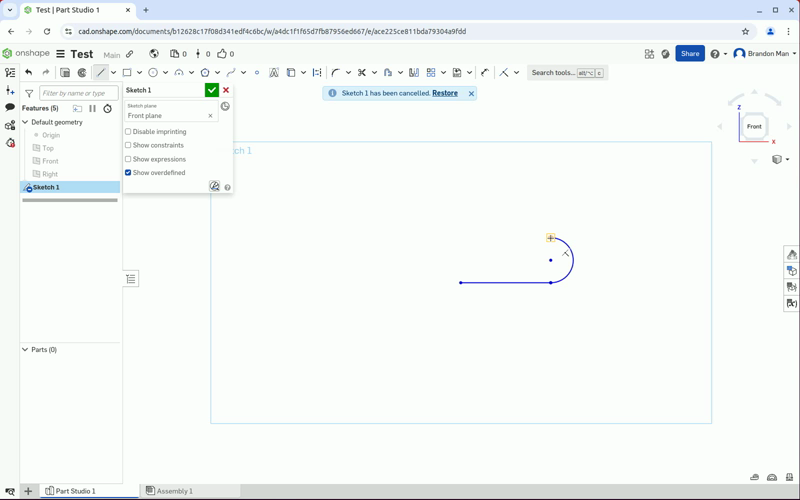
mouse_move(460, 237)
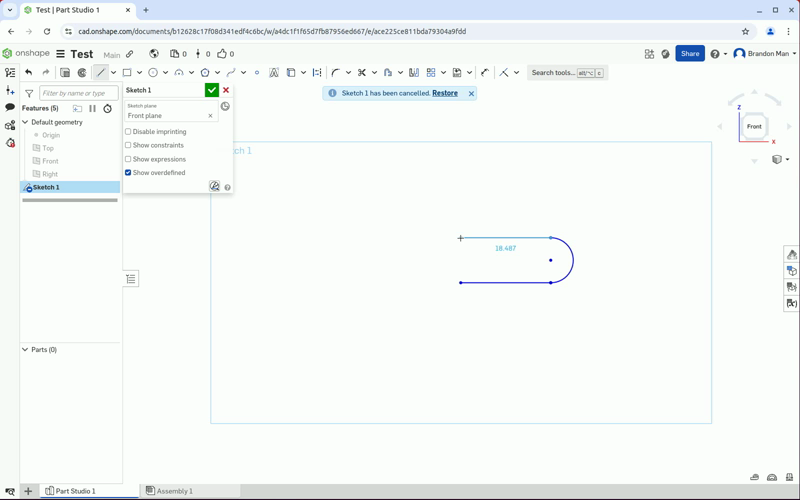
click(460, 237)
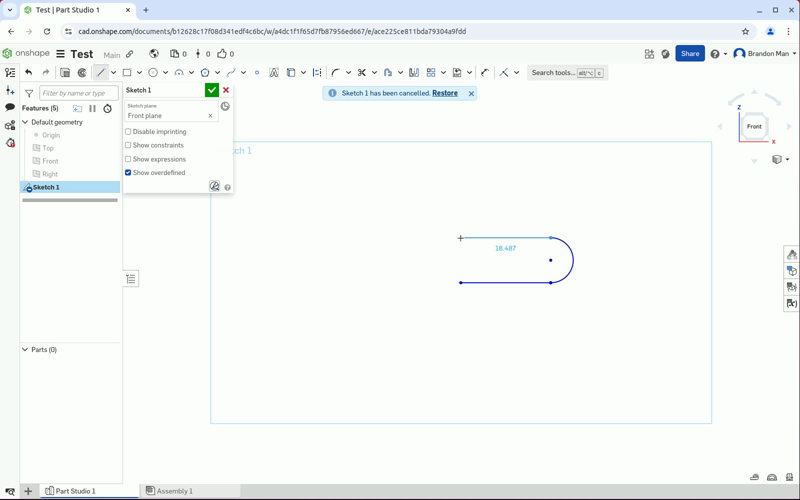
key_up(shift)
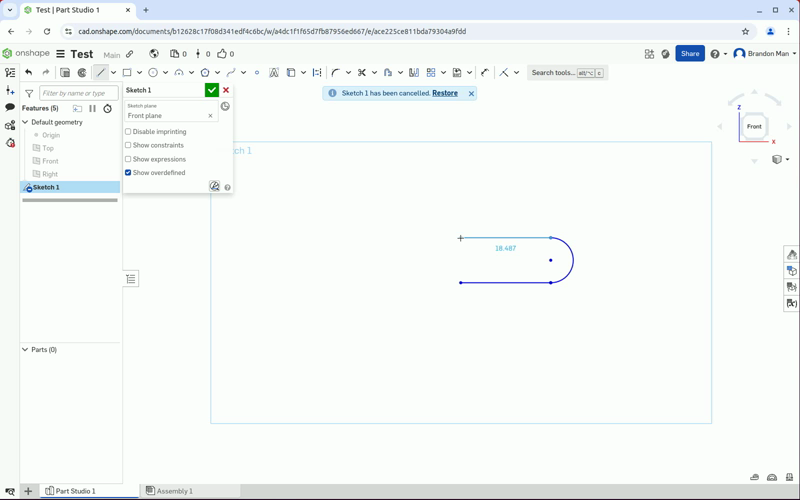
key(esc)
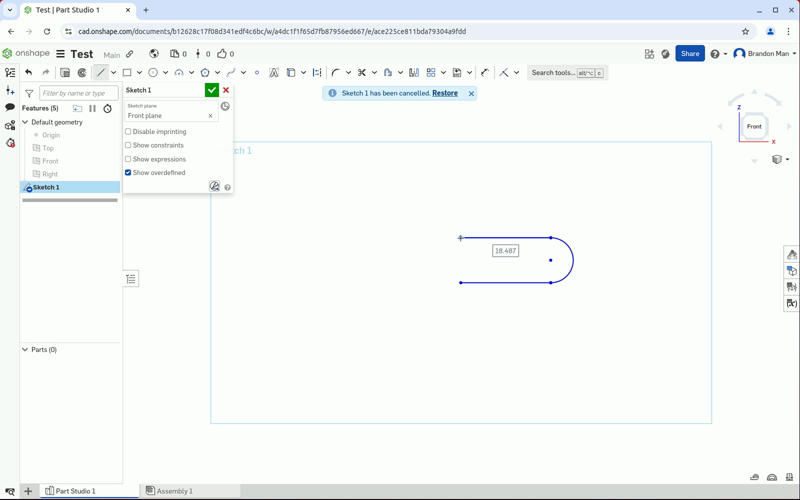
key(a)
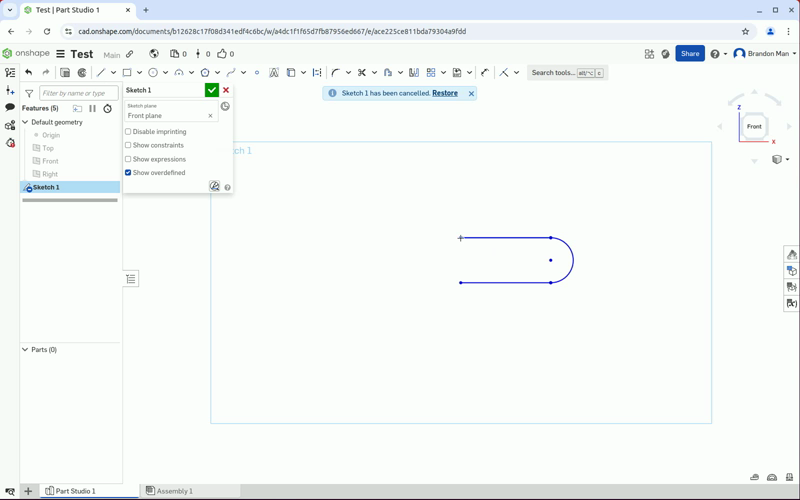
mouse_move(460, 237)
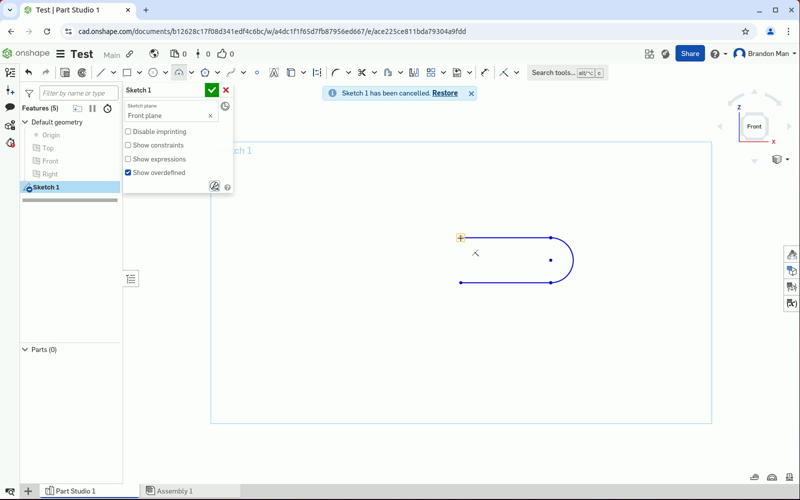
click(460, 237)
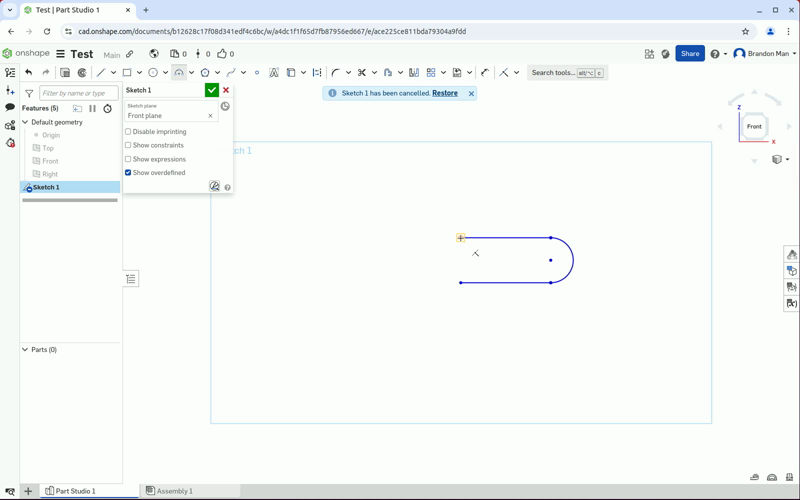
mouse_move(460, 282)
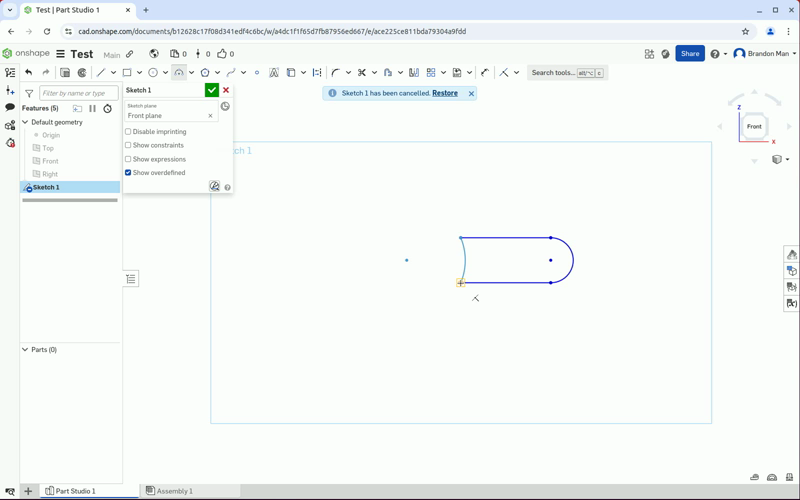
click(460, 282)
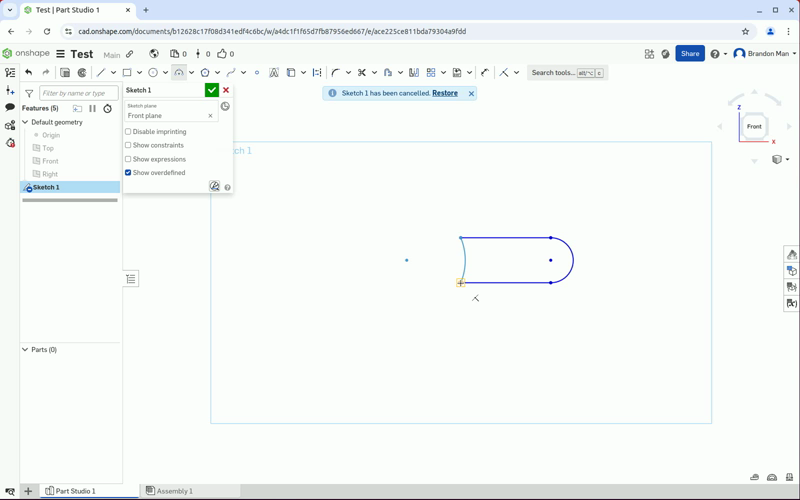
key_down(shift)
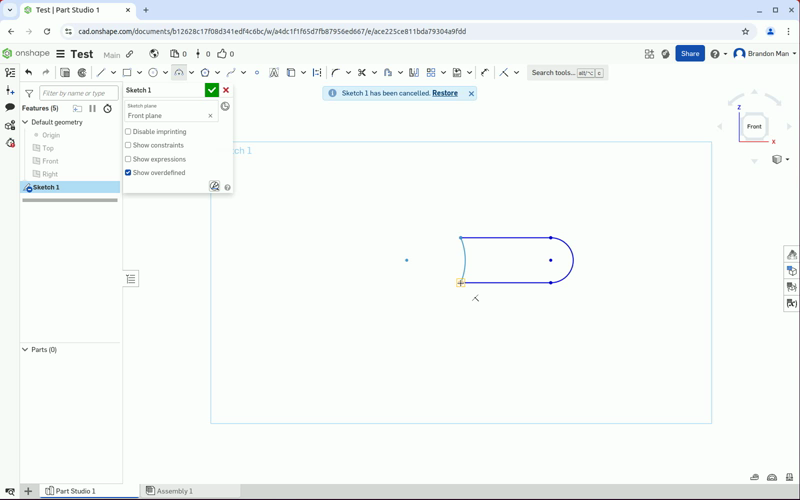
mouse_move(438, 260)
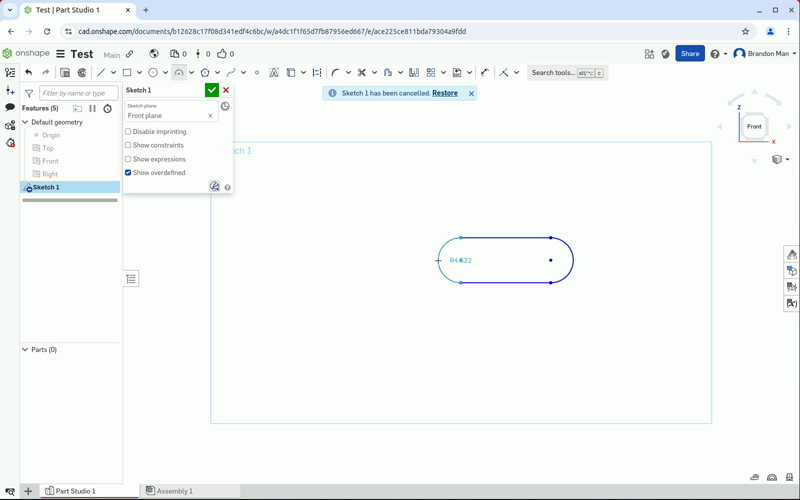
click(438, 260)
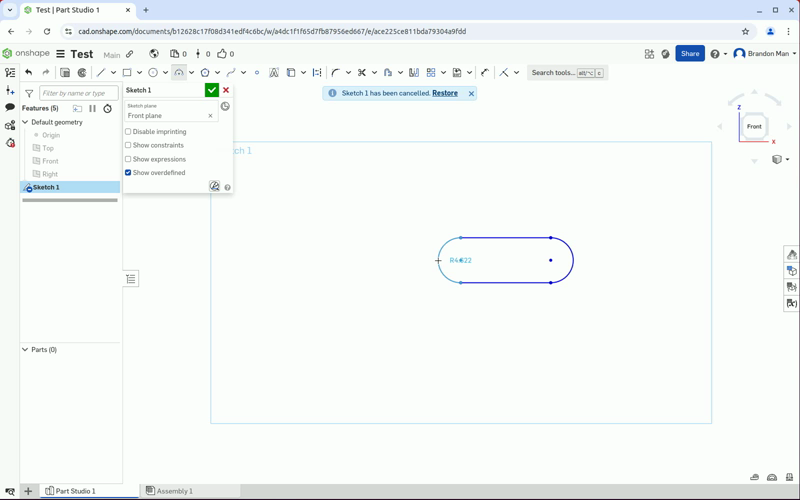
key_up(shift)
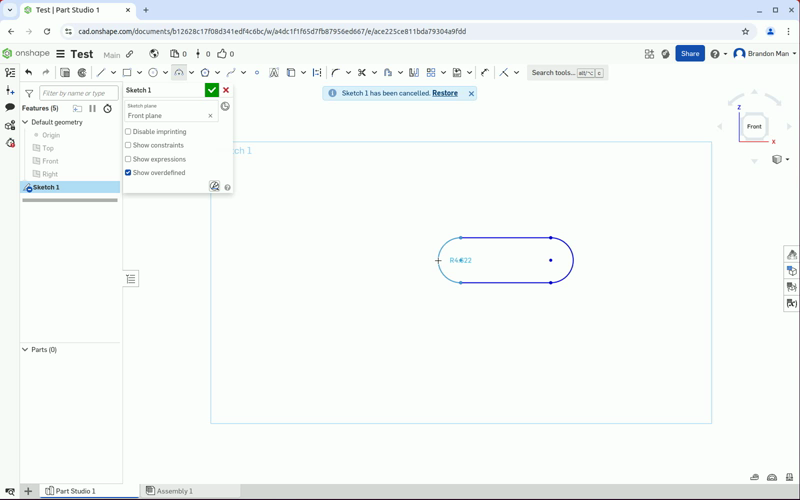
key(esc)
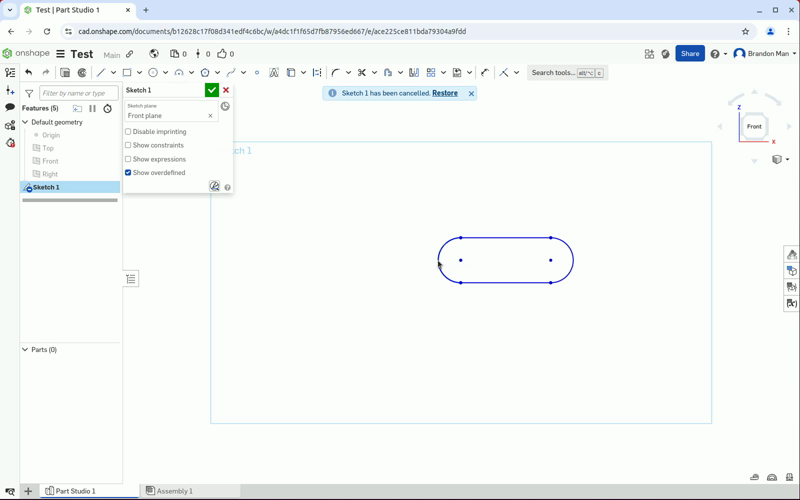
key(c)
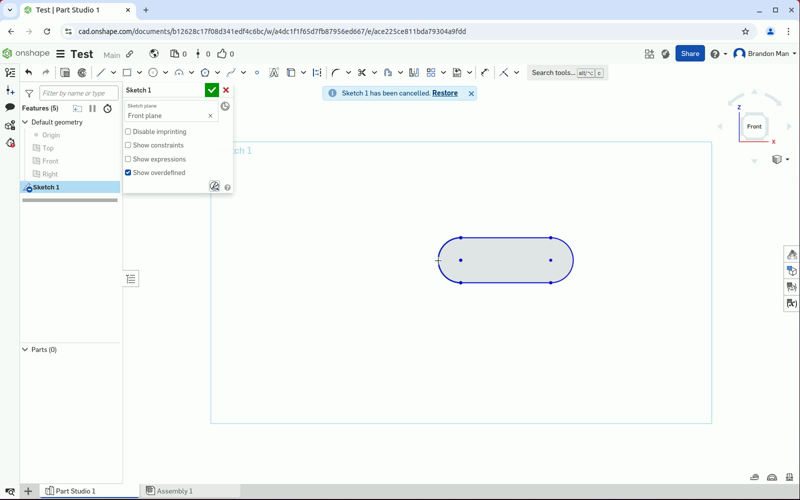
key_down(shift)
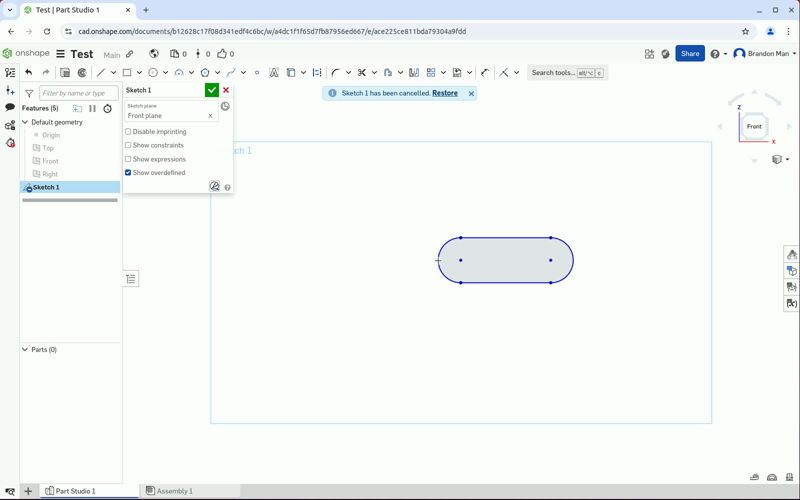
mouse_move(460, 260)
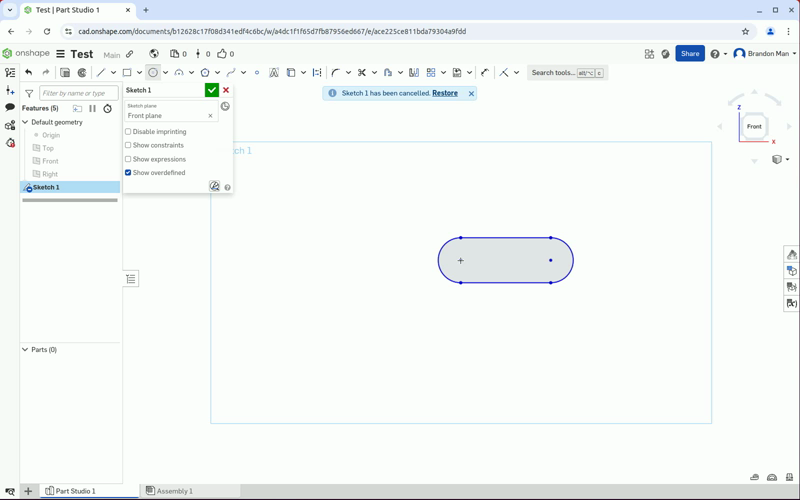
click(460, 260)
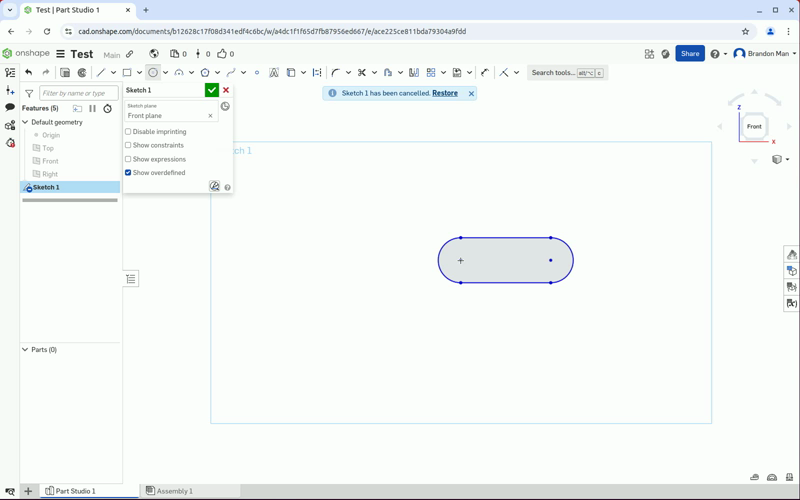
key_up(shift)
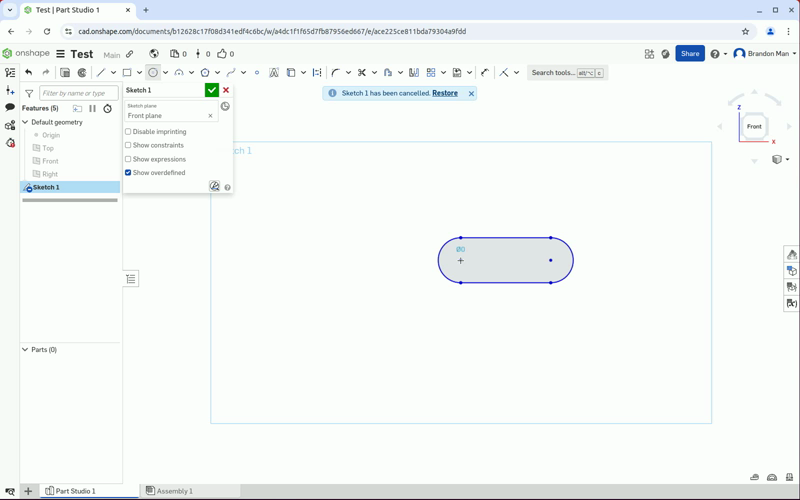
mouse_move(472, 260)
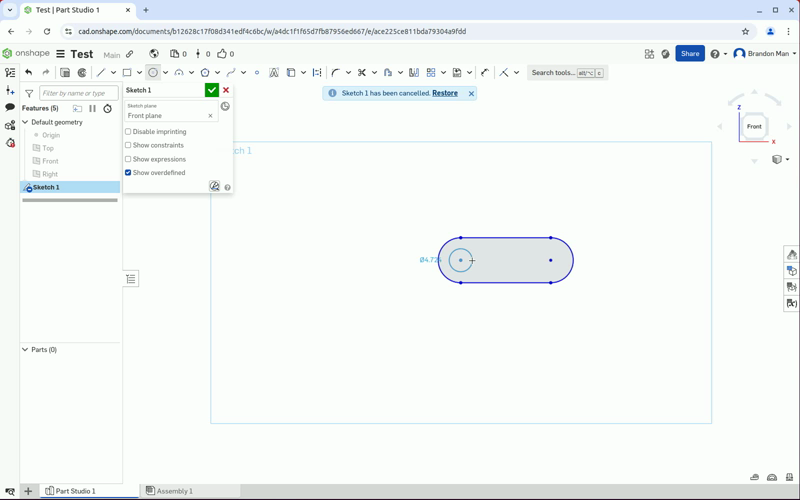
click(472, 260)
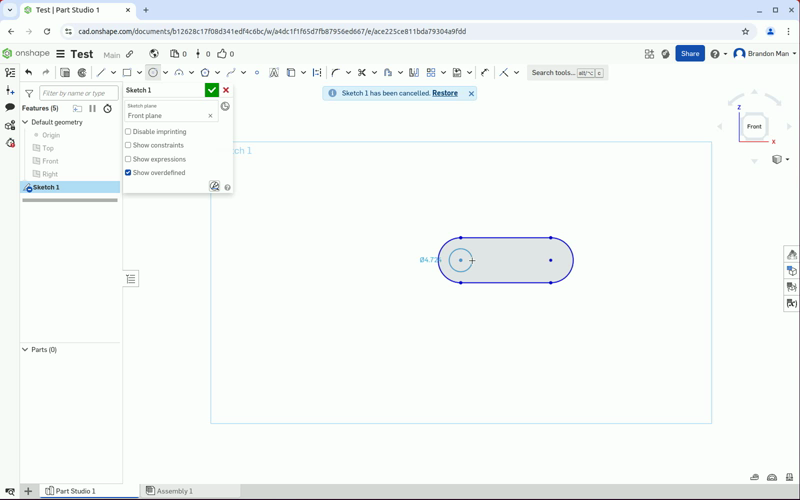
key(esc)
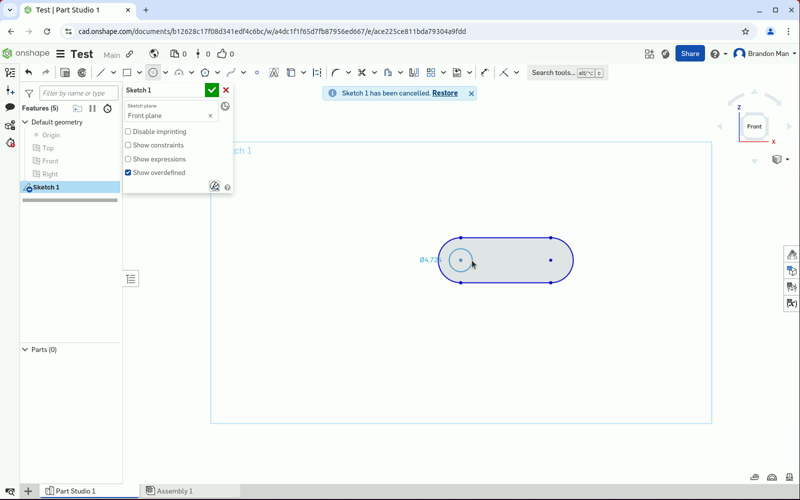
key(c)
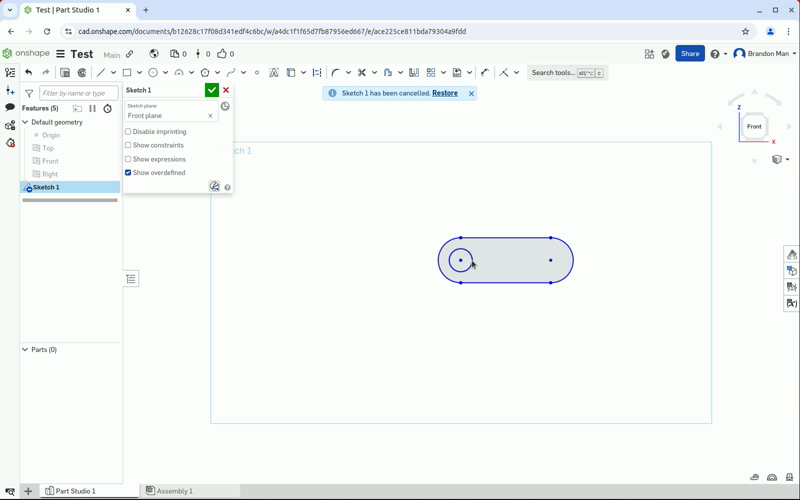
key_down(shift)
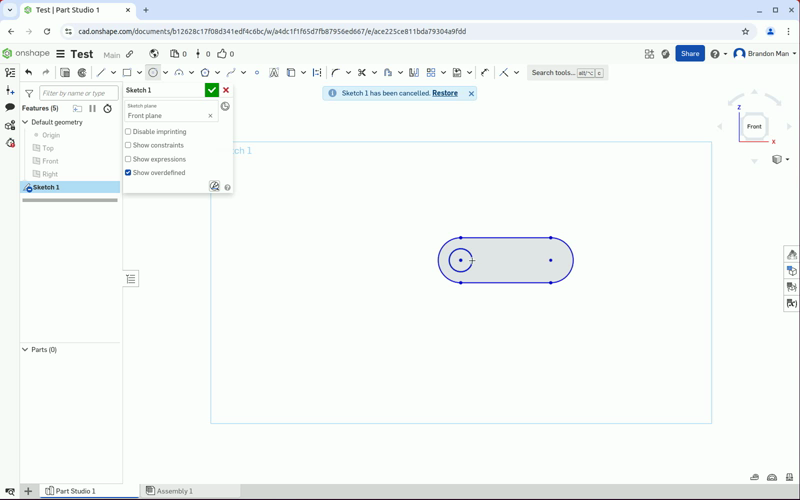
mouse_move(550, 260)
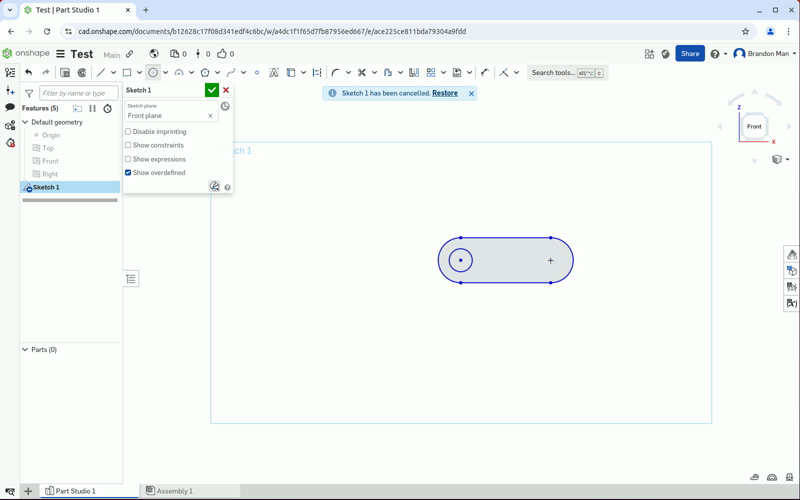
click(550, 260)
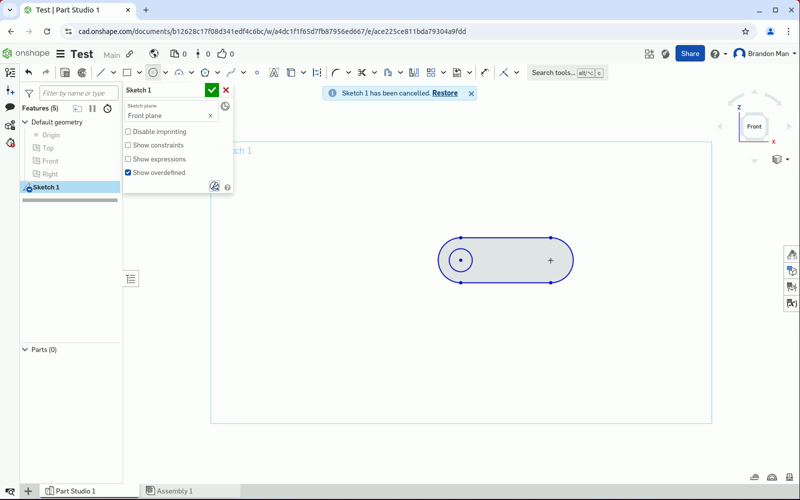
key_up(shift)
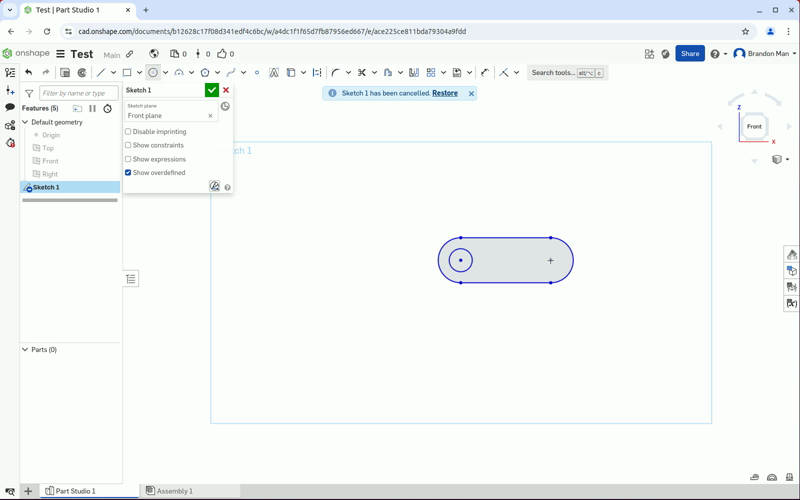
mouse_move(562, 260)
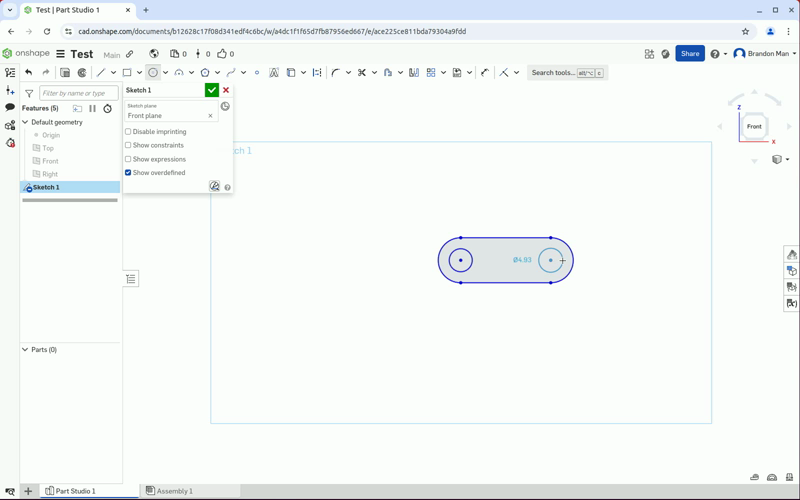
click(562, 260)
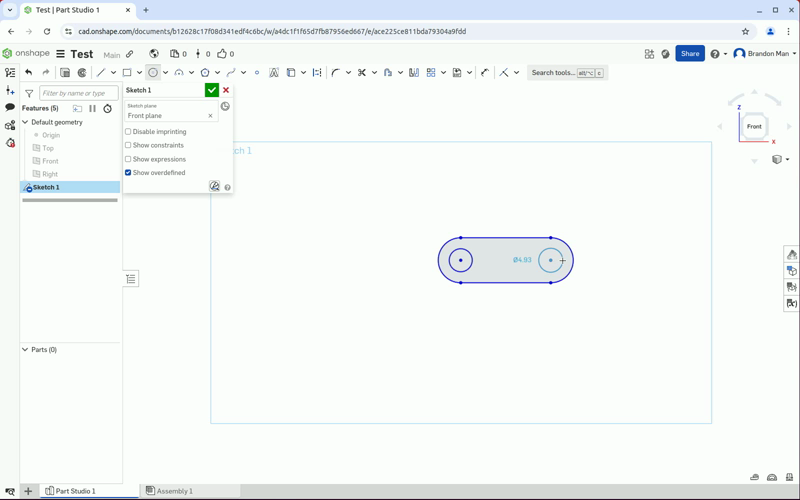
key(esc)
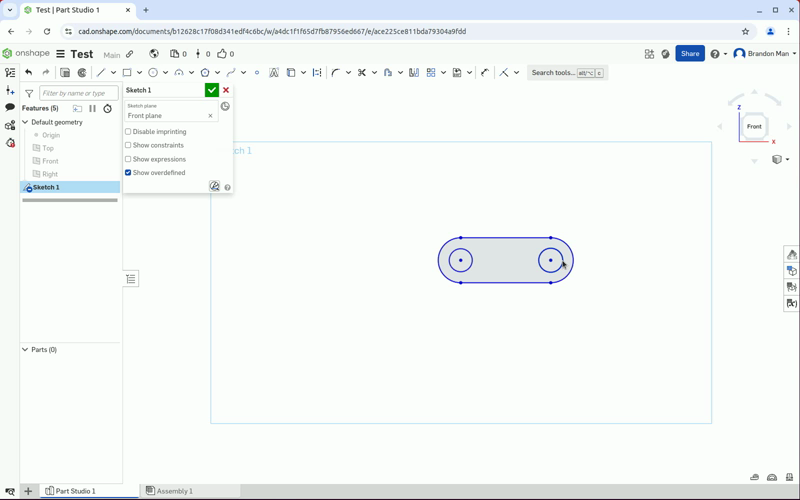
mouse_move(442, 264)
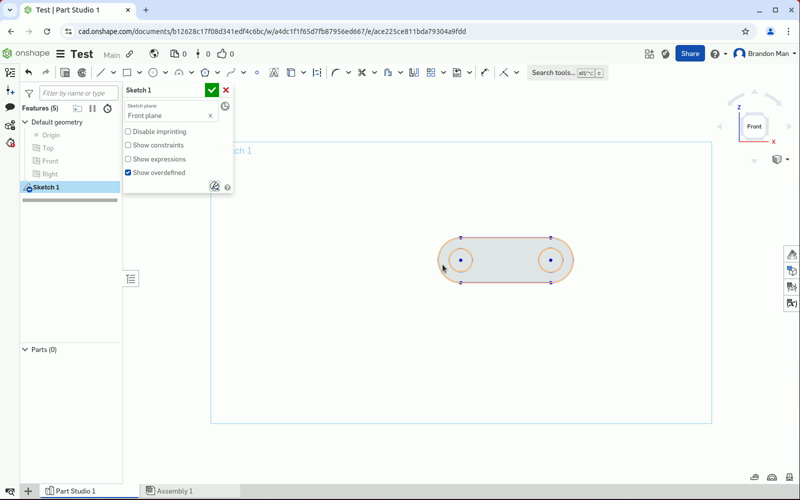
click(442, 264)
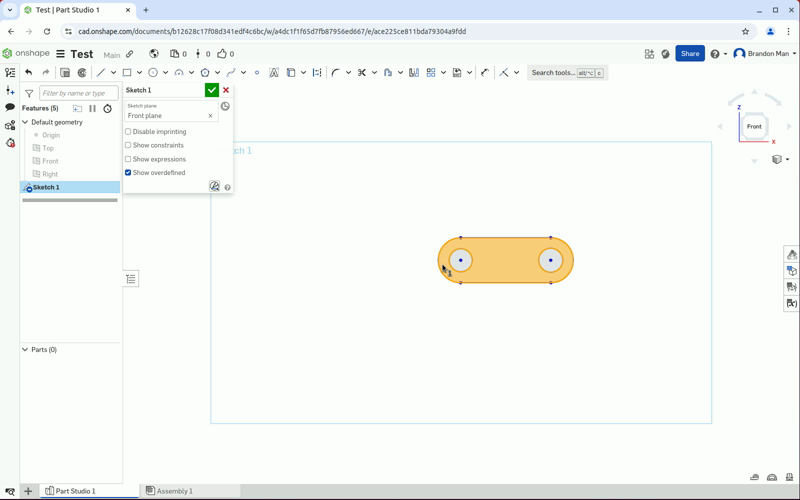
mouse_move(73, 352)
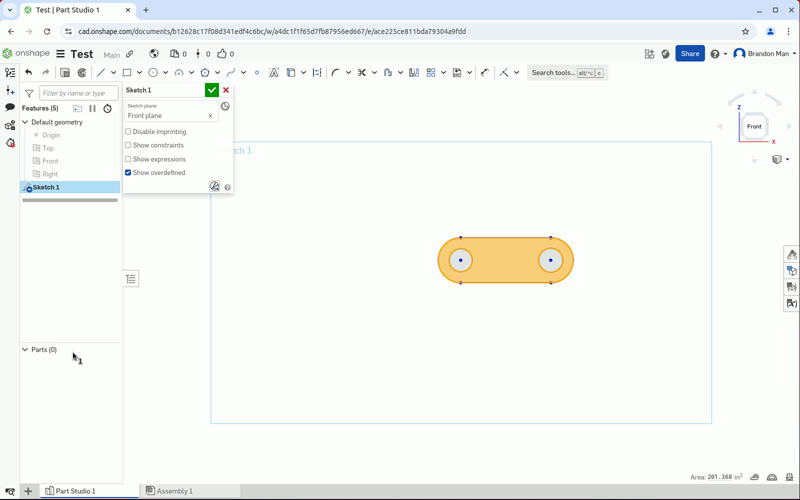
key(shift+y)
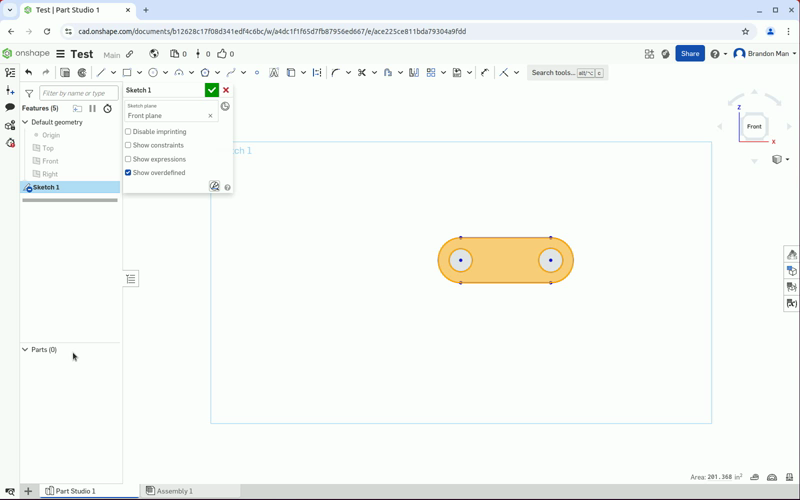
key(shift+e)
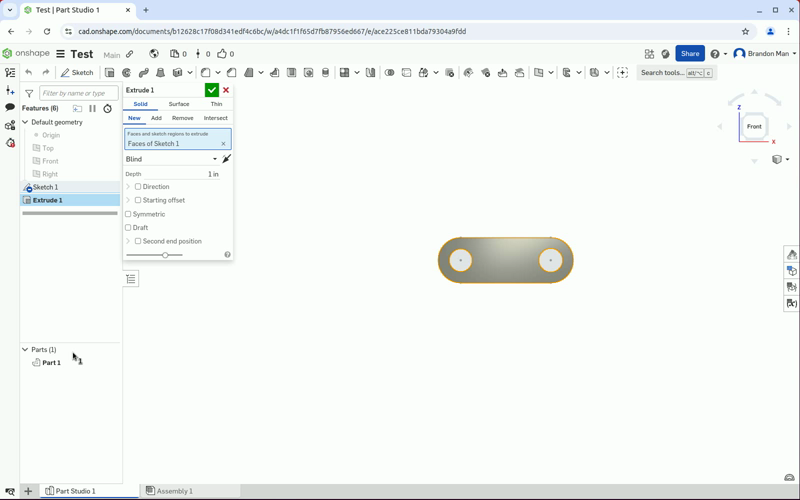
mouse_move(143, 106)
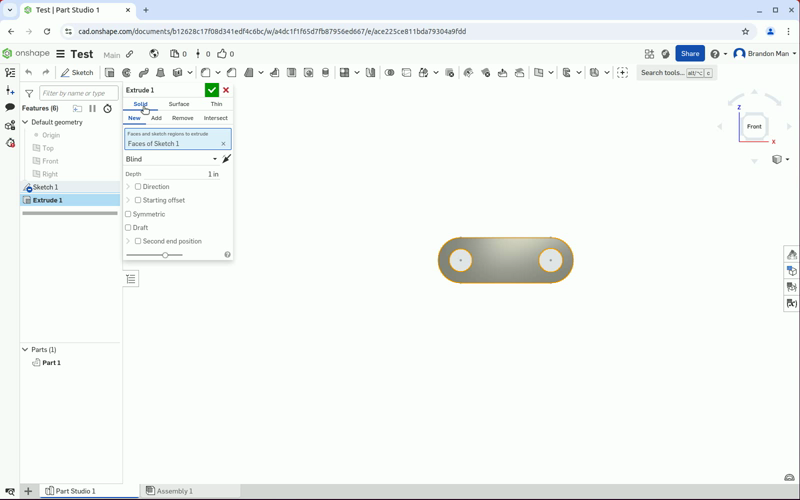
click(143, 106)
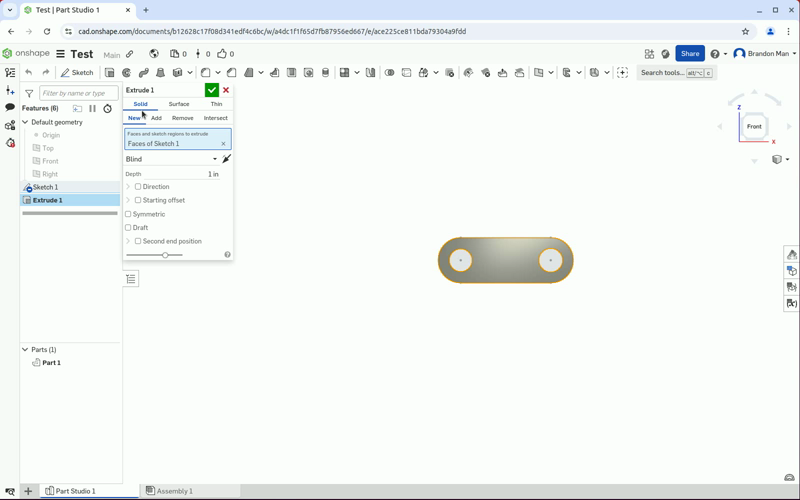
mouse_move(137, 120)
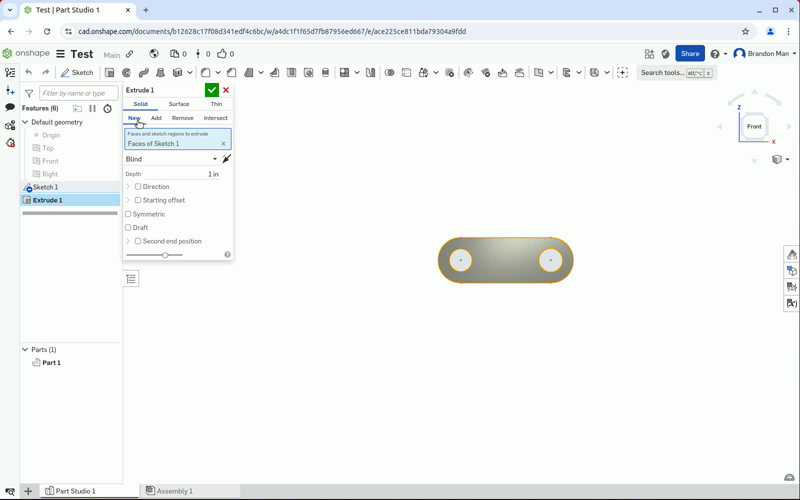
click(137, 120)
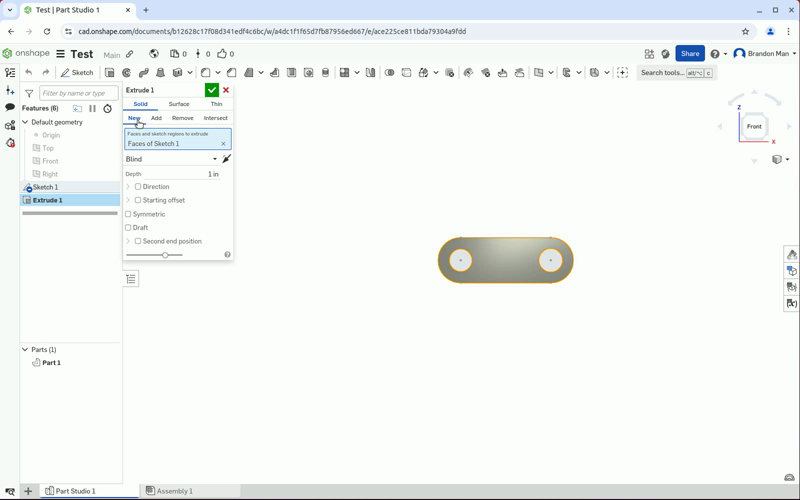
key(tab, 4)
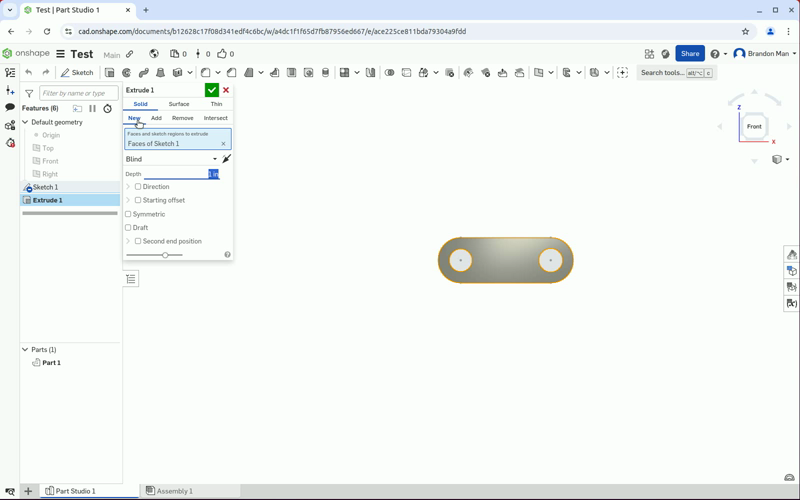
text(3.129)
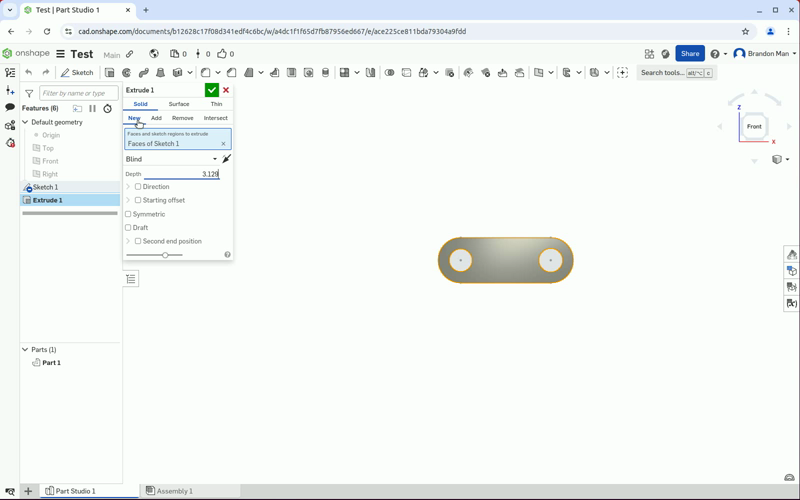
key(enter)
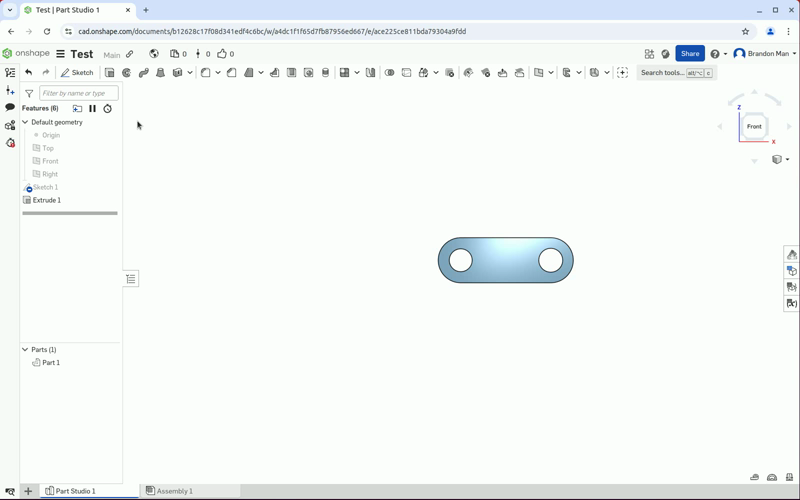
key(shift+h)
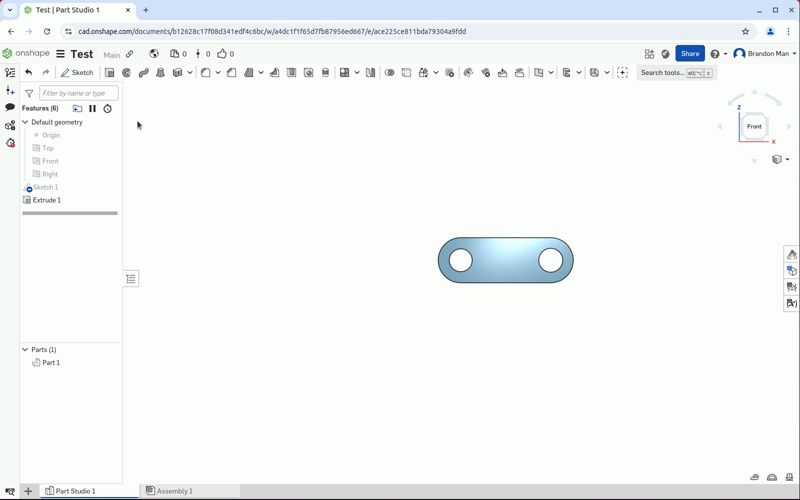
key(shift+h)
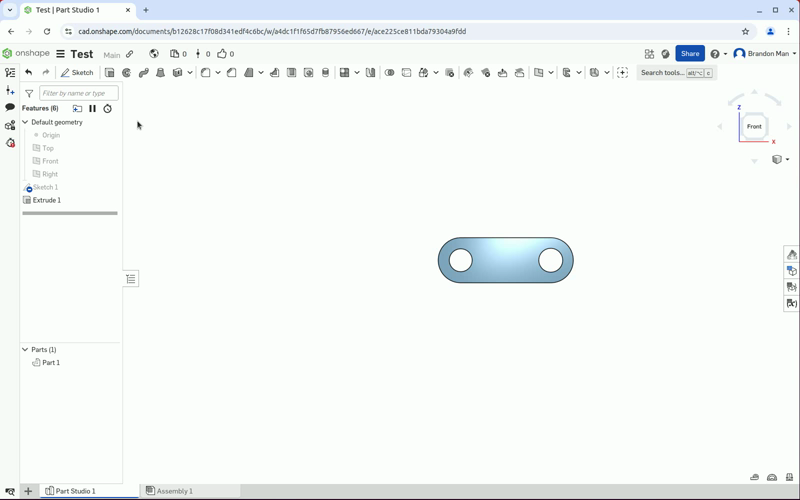
mouse_move(73, 189)
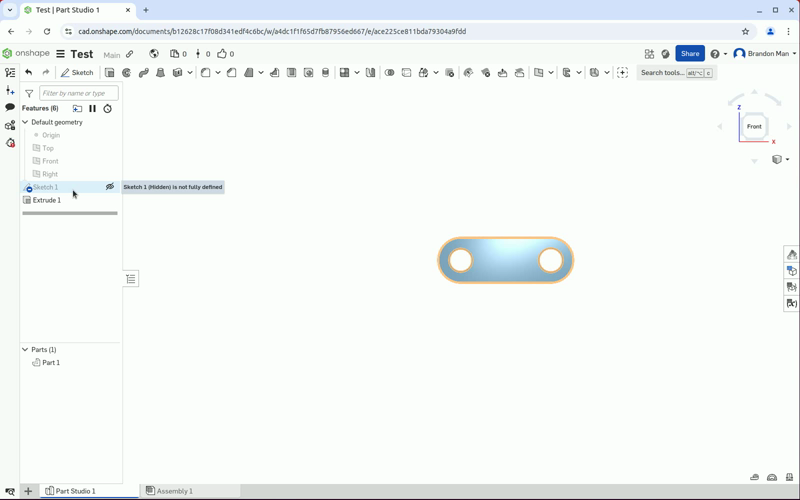
click(73, 189)
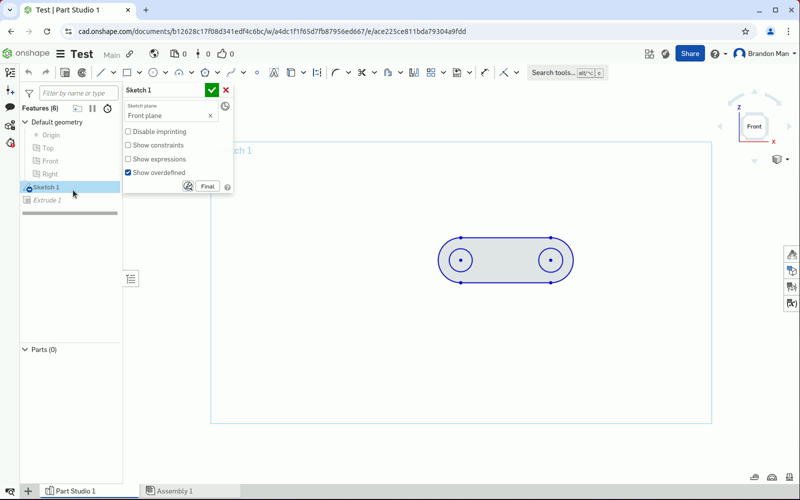
mouse_move(229, 92)
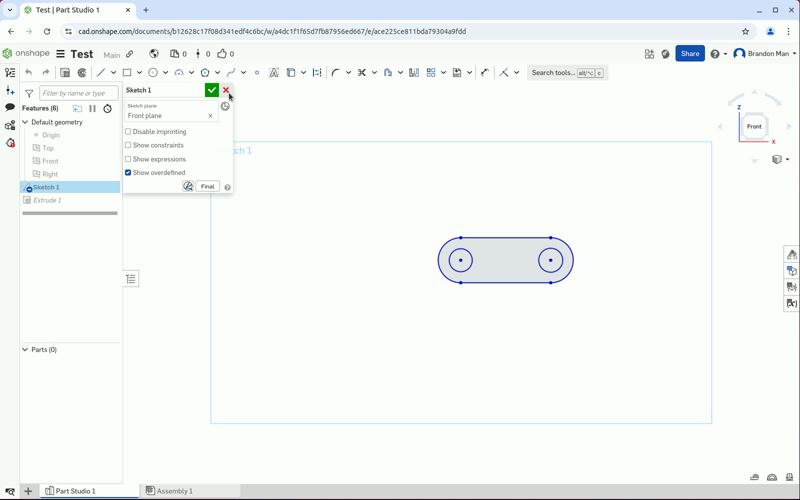
click(229, 92)
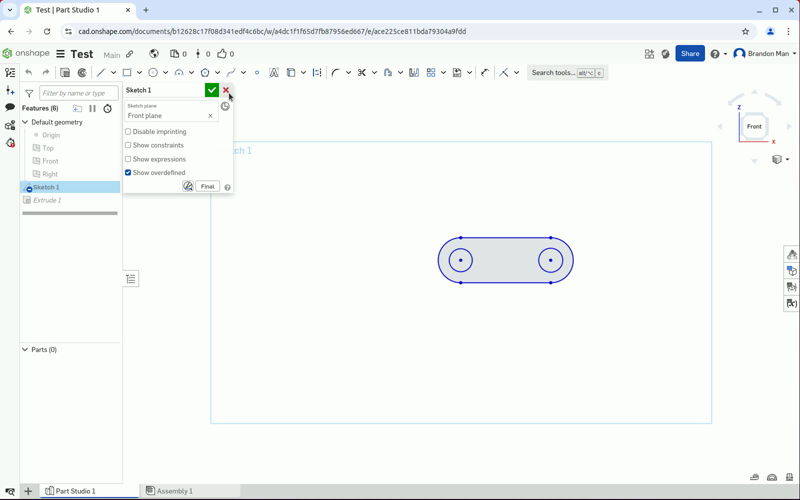
key(shift+s)
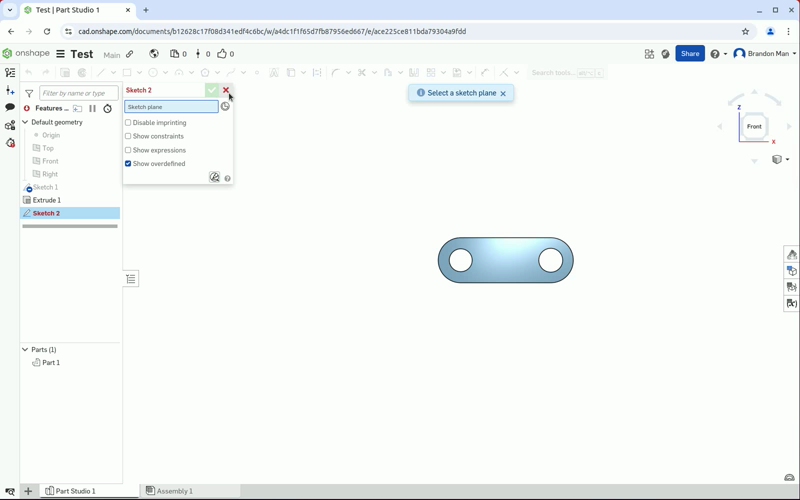
mouse_move(73, 163)
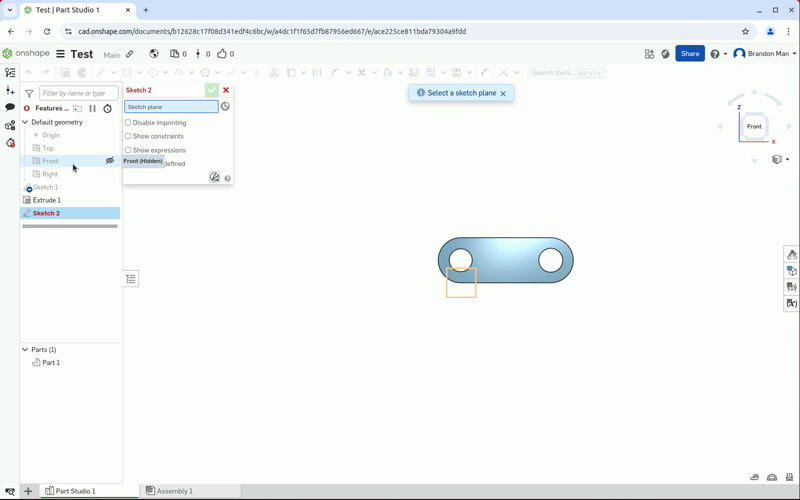
click(73, 163)
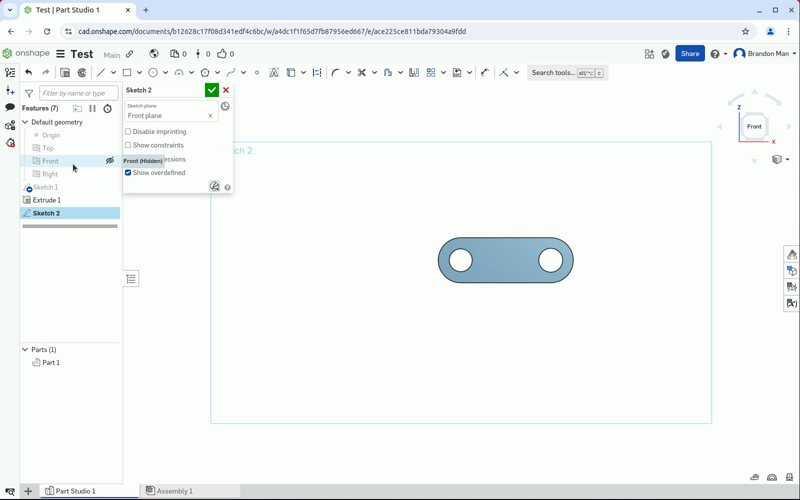
mouse_move(73, 352)
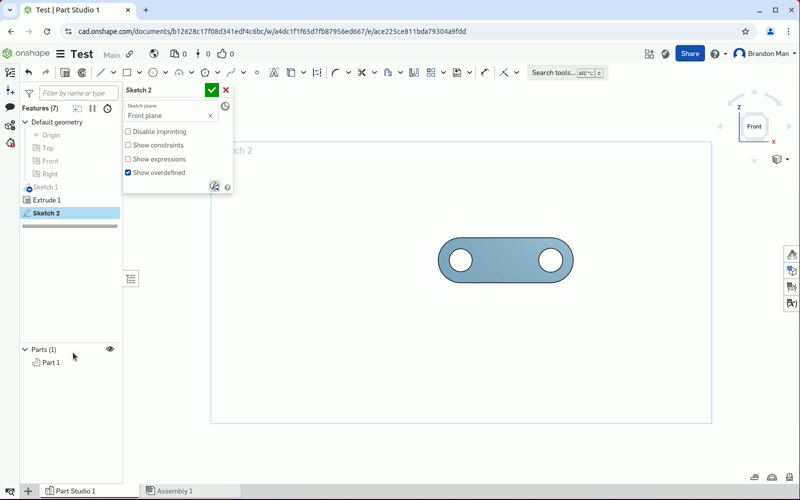
key(y)
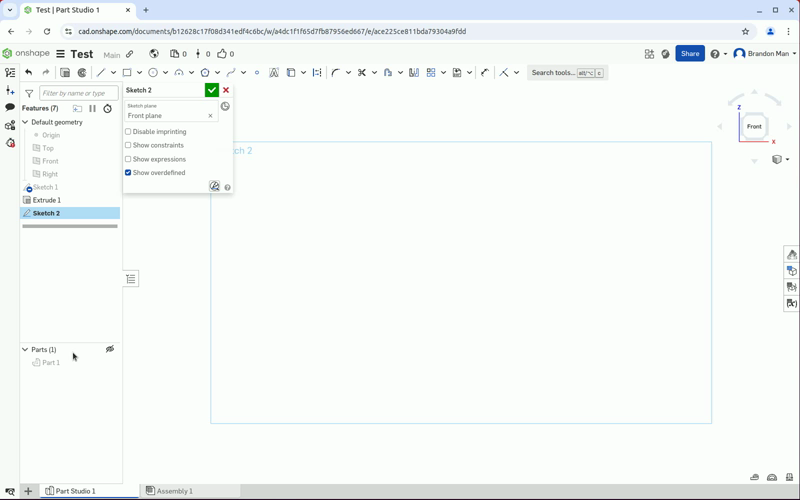
key(c)
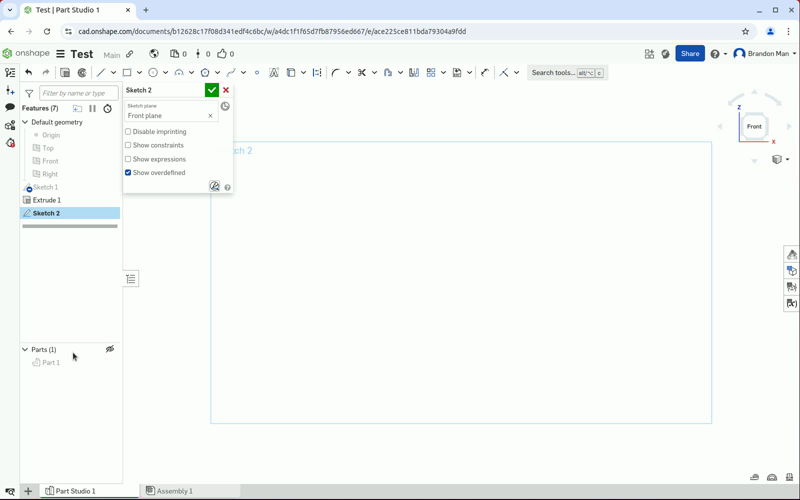
key_down(shift)
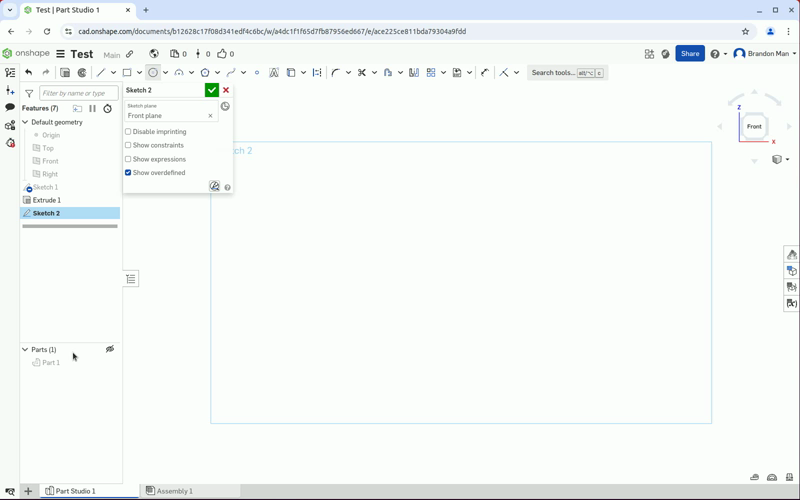
mouse_move(461, 260)
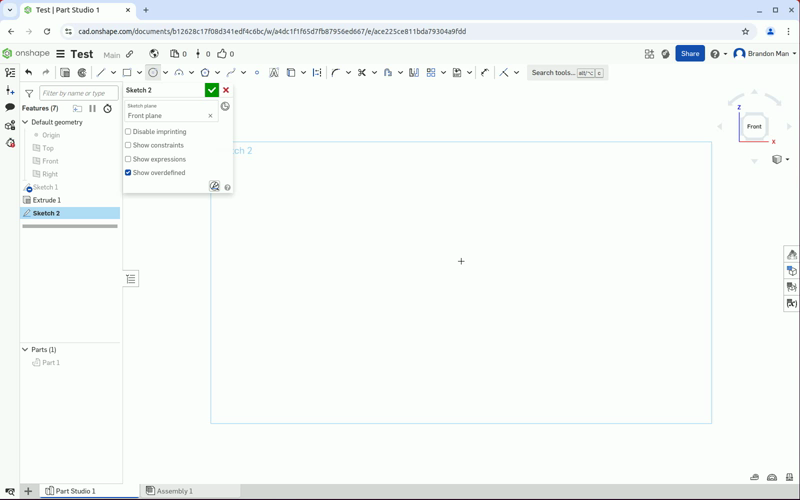
click(461, 260)
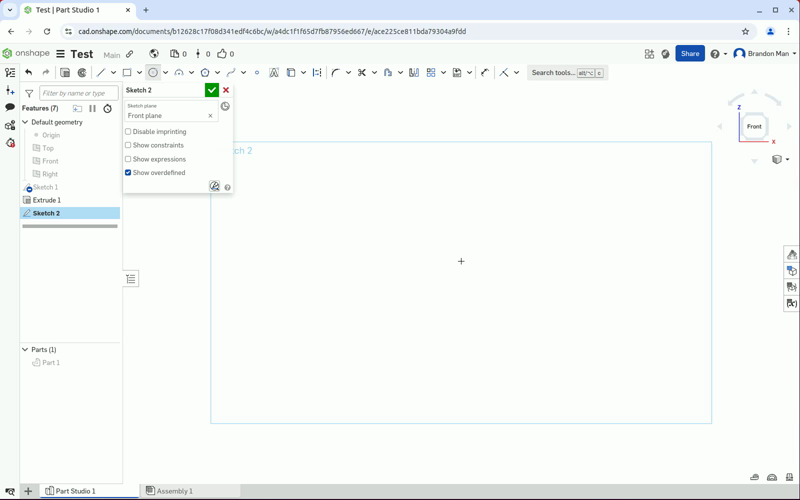
key_up(shift)
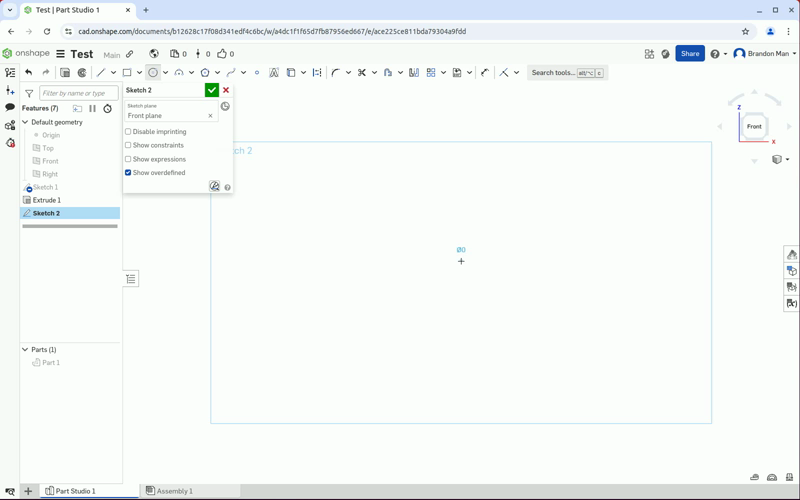
mouse_move(467, 260)
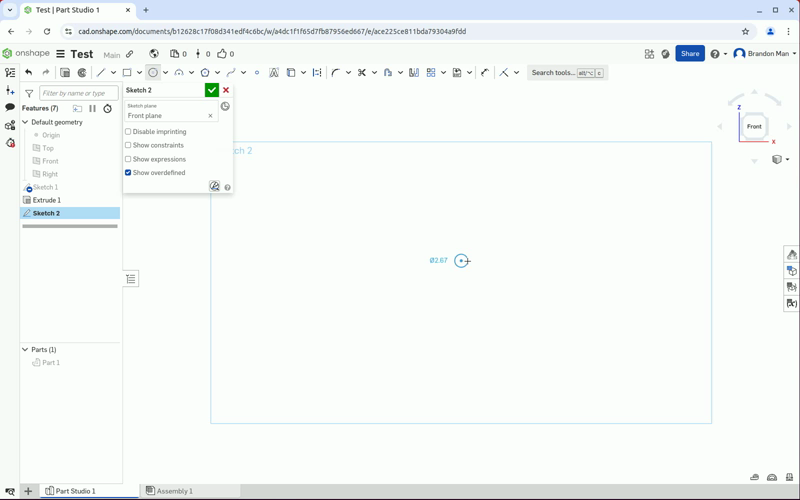
click(467, 260)
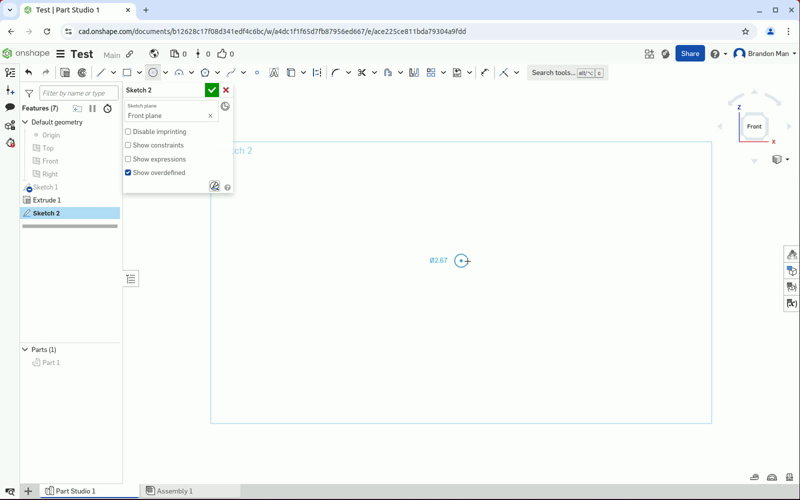
key(esc)
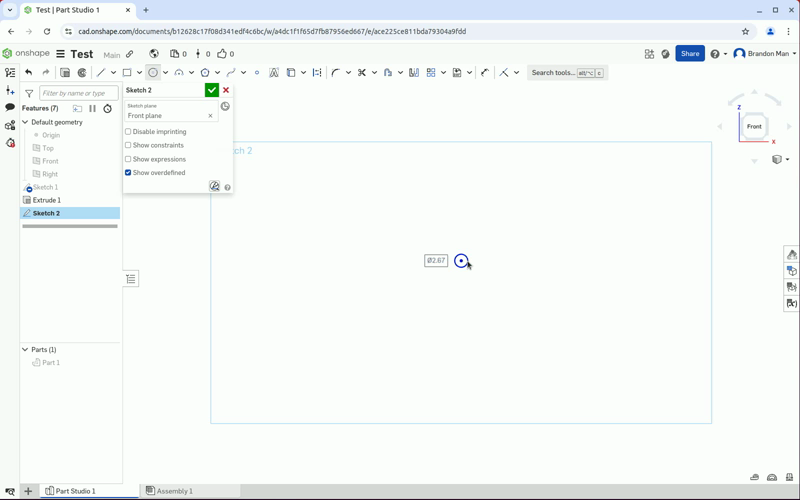
mouse_move(464, 261)
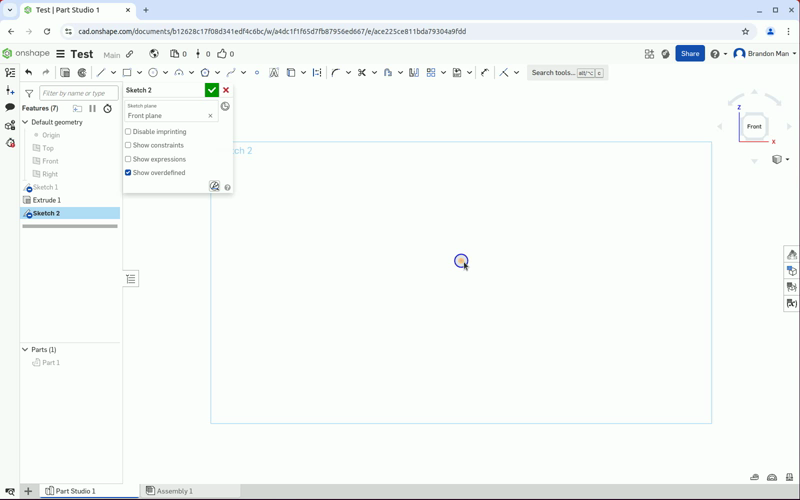
scroll(6)
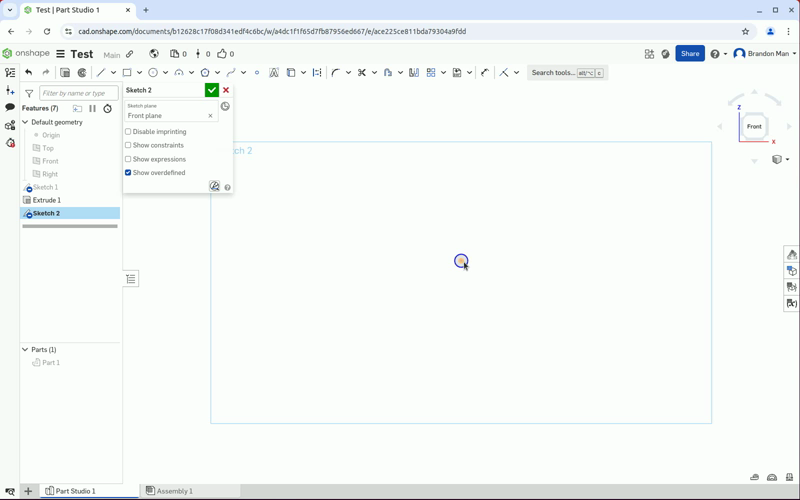
scroll(6)
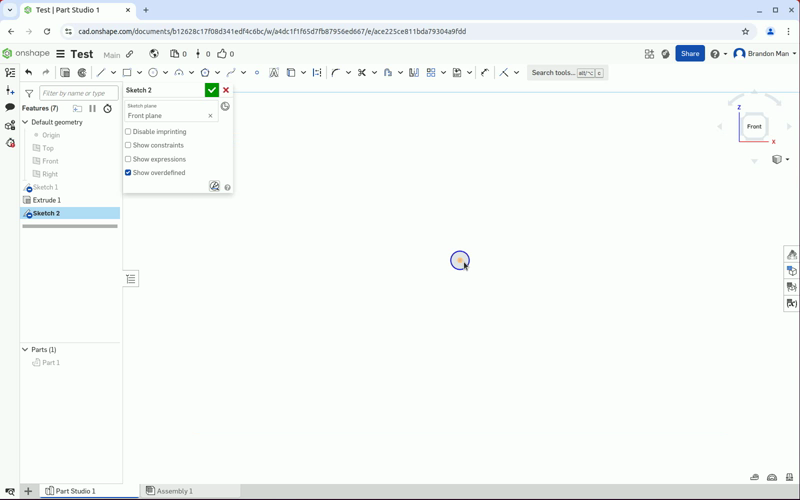
scroll(6)
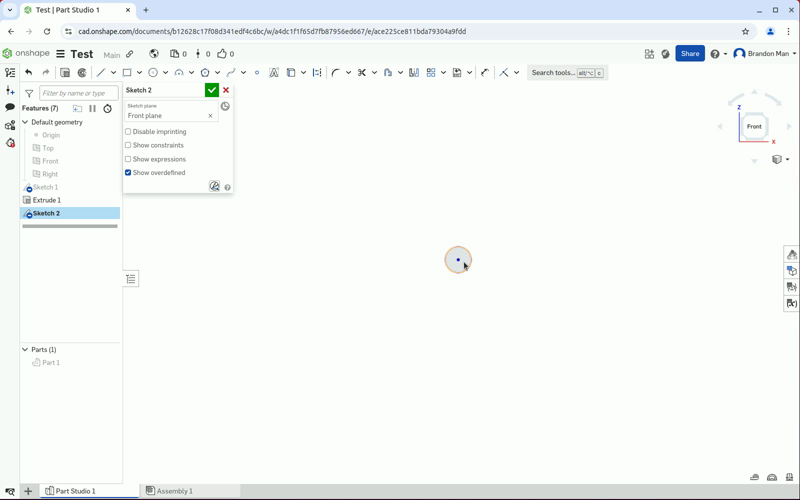
scroll(6)
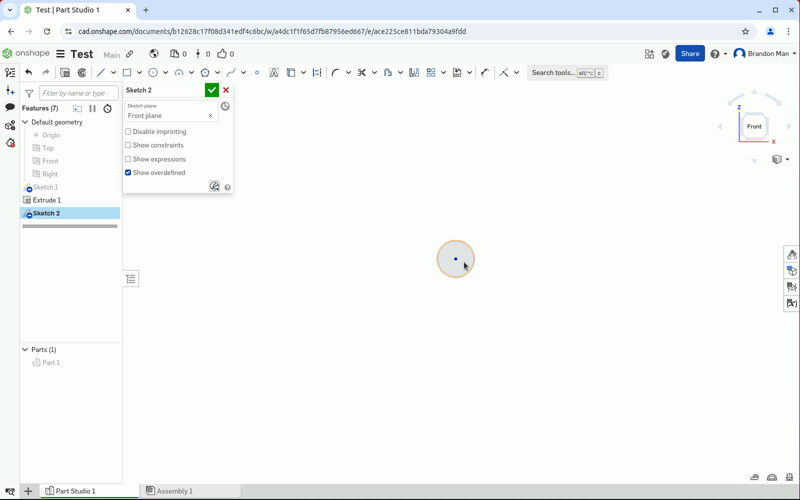
scroll(6)
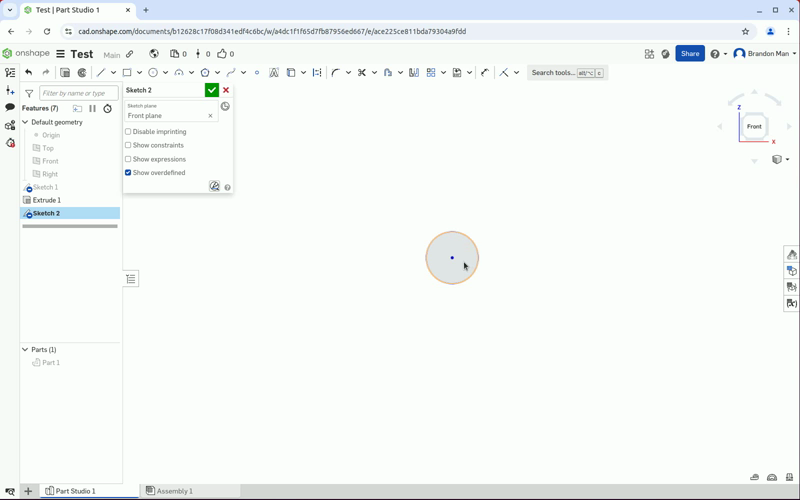
scroll(6)
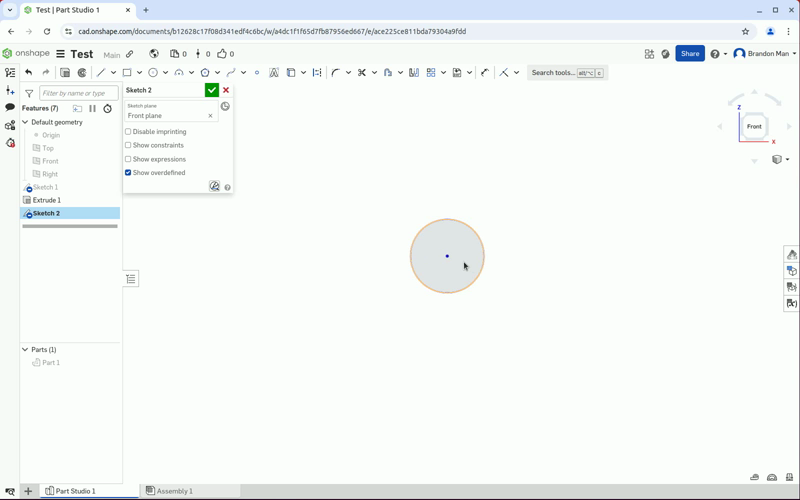
scroll(6)
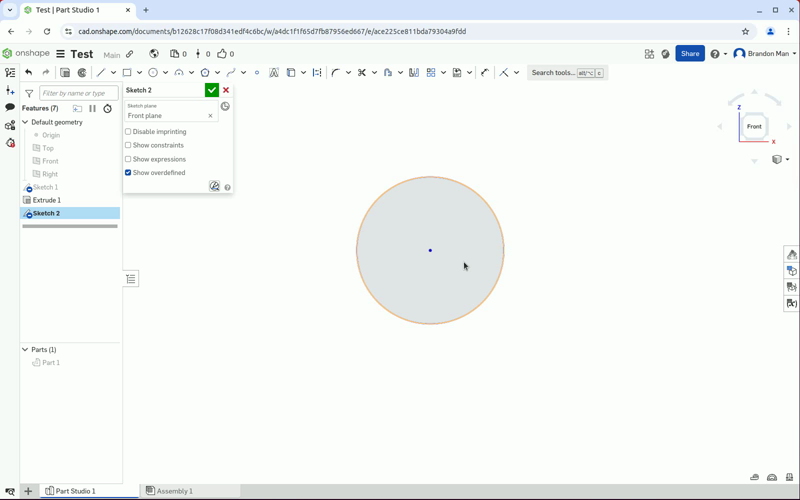
click(464, 261)
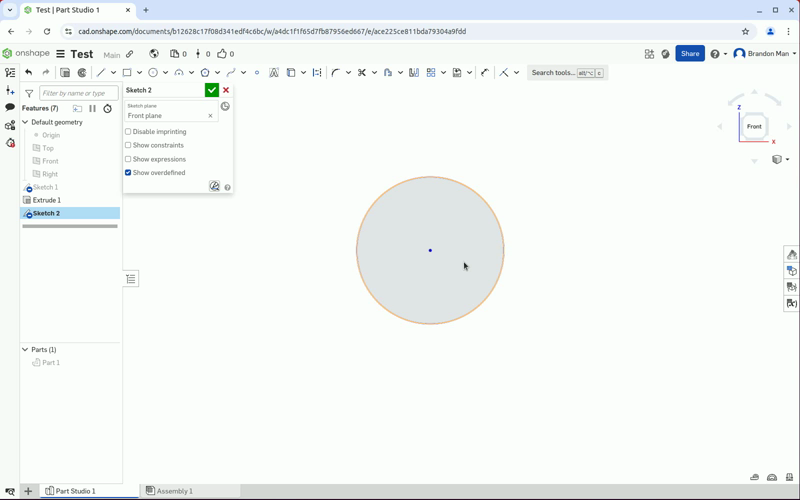
scroll(-6)
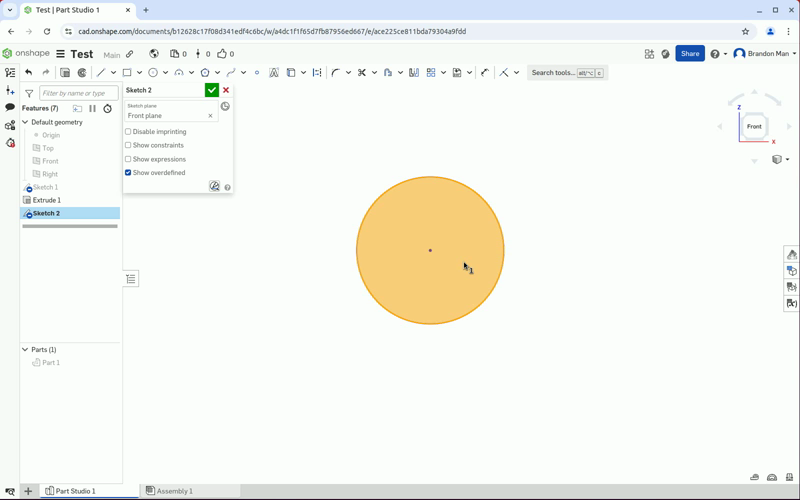
scroll(-6)
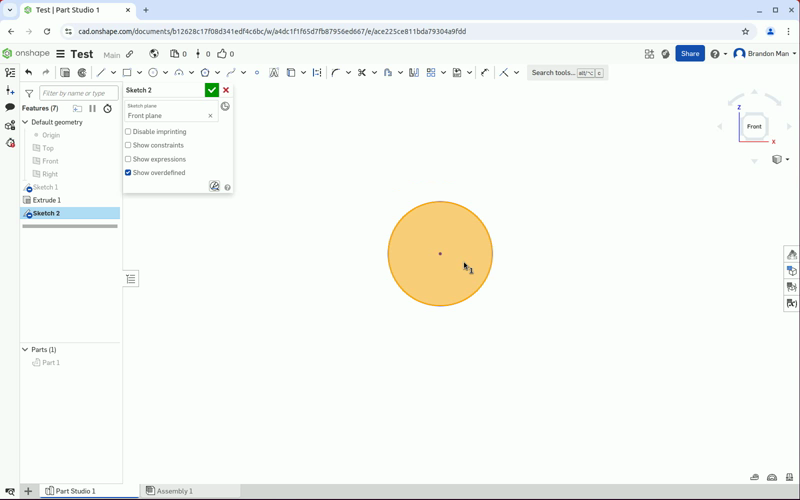
scroll(-6)
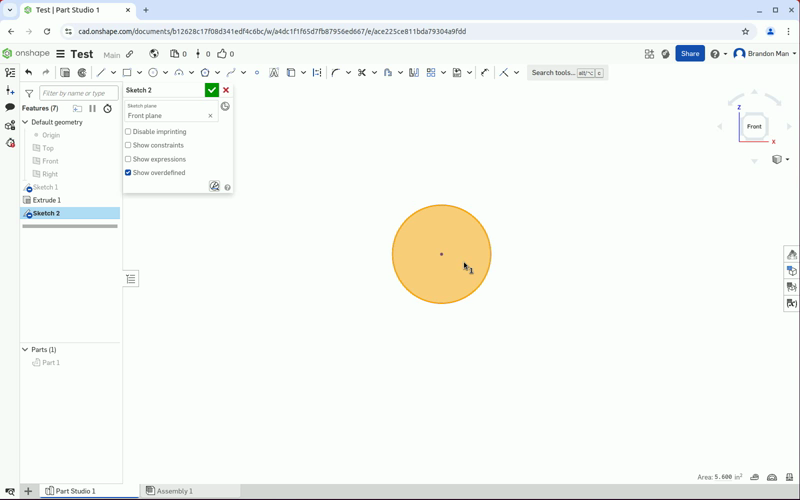
scroll(-6)
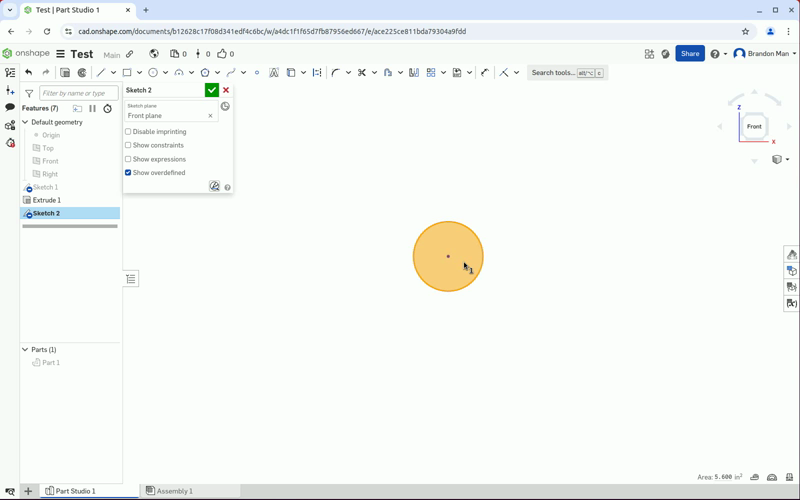
scroll(-6)
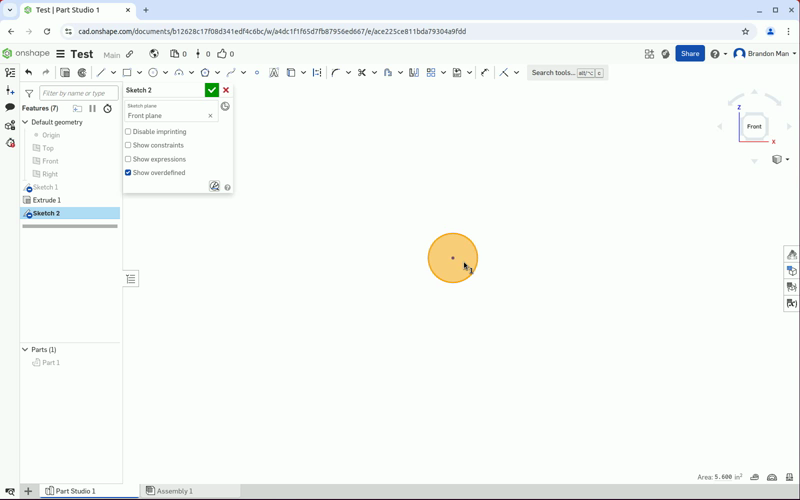
scroll(-6)
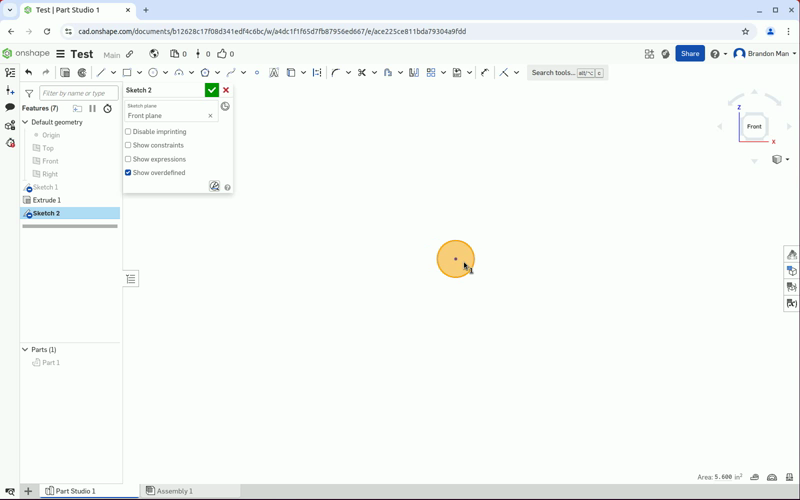
scroll(-6)
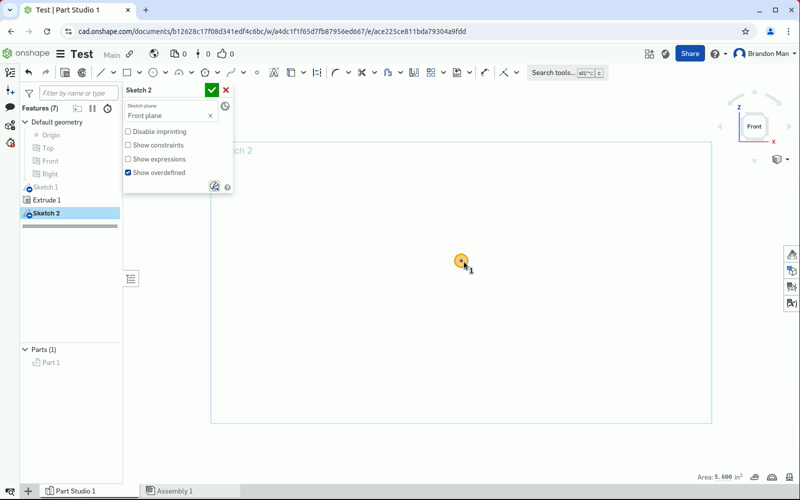
mouse_move(73, 352)
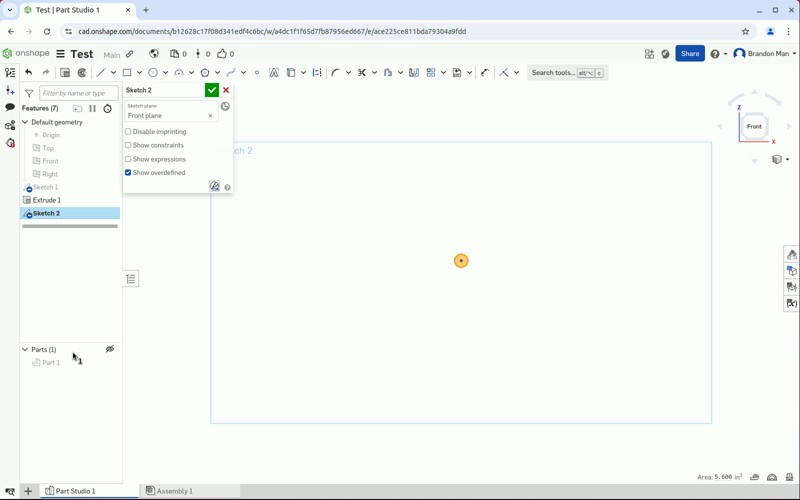
key(shift+y)
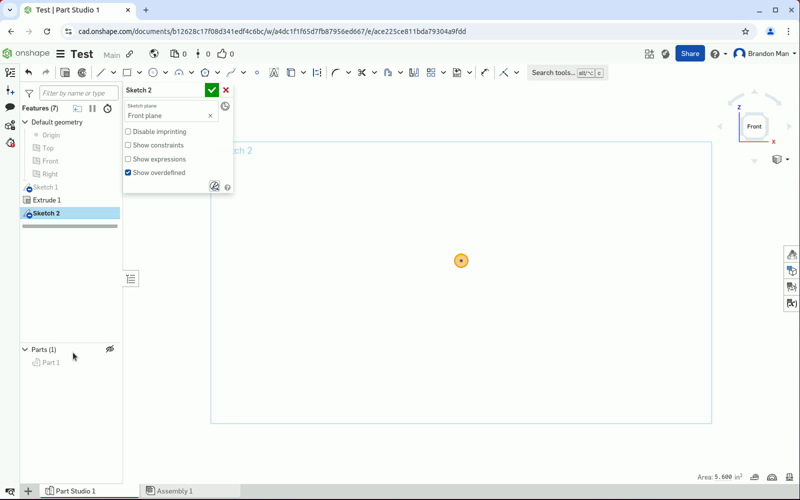
key(shift+e)
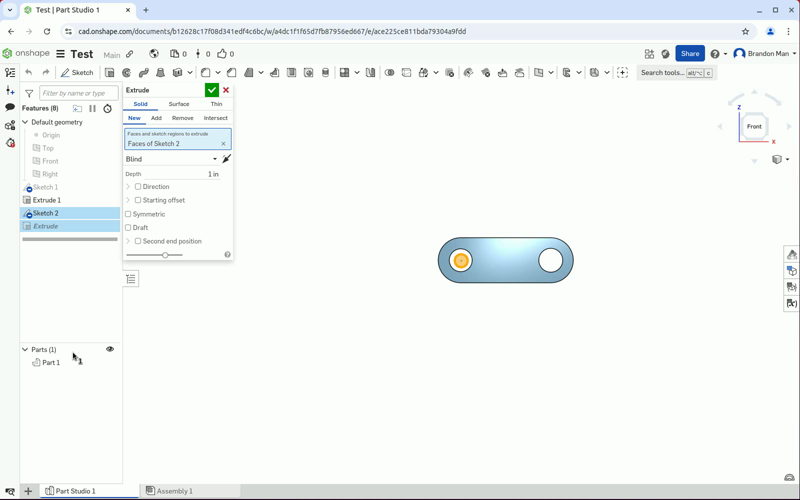
mouse_move(143, 106)
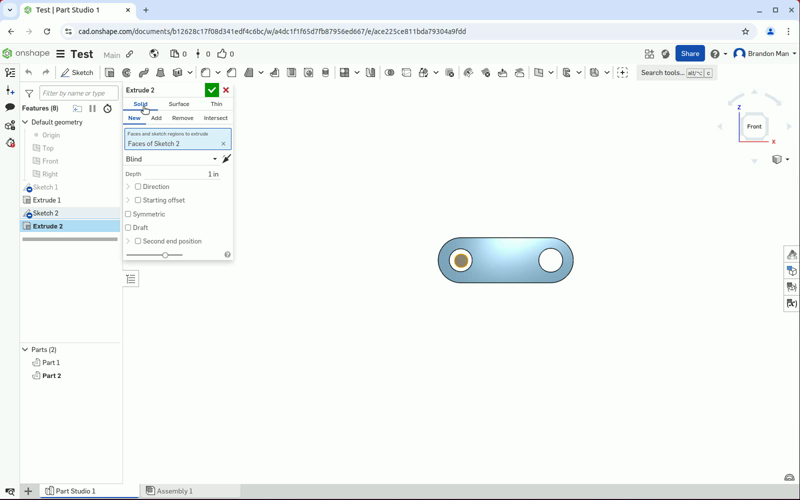
click(143, 106)
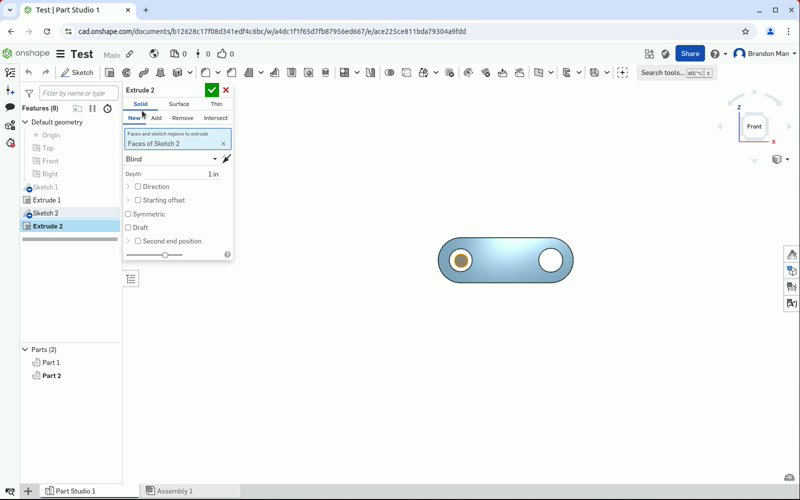
mouse_move(137, 120)
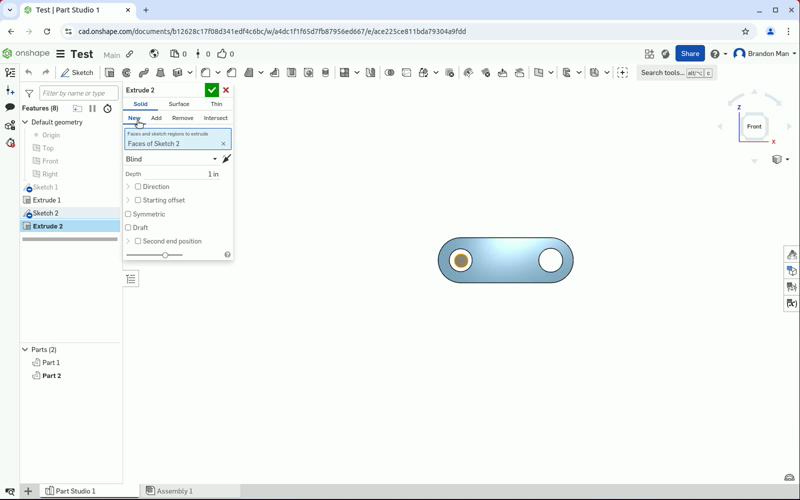
click(137, 120)
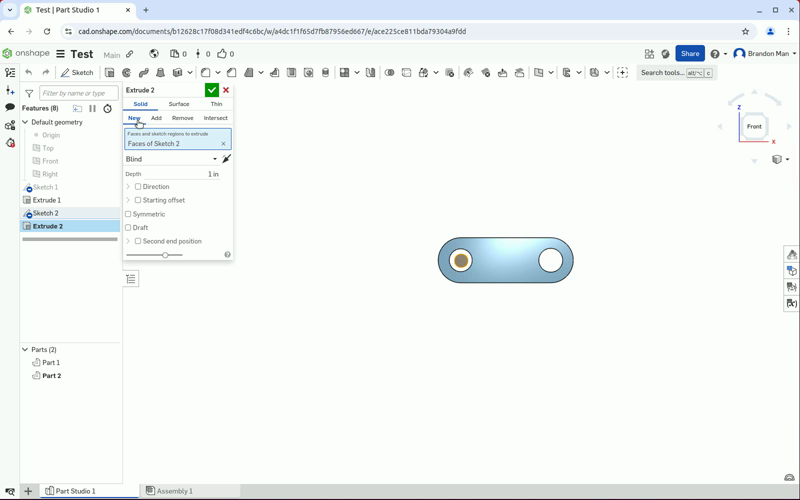
key(tab, 4)
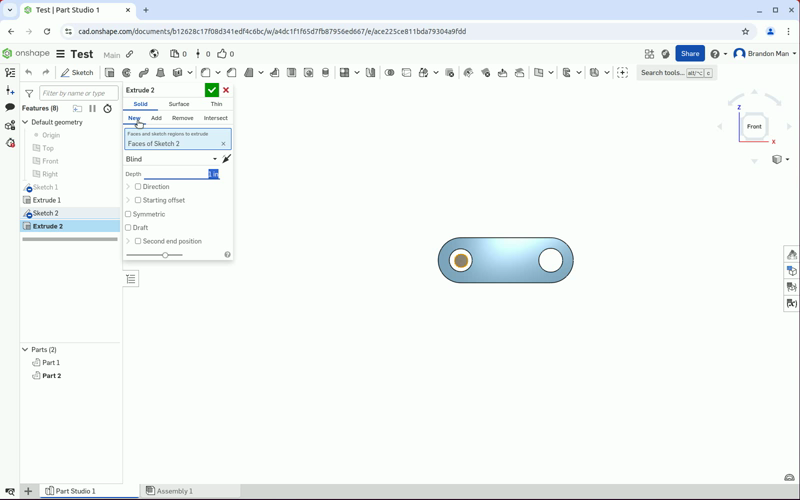
text(3.129)
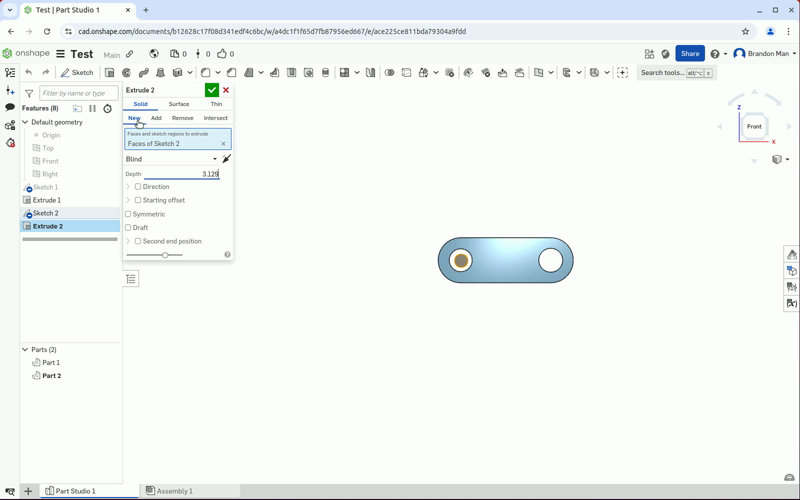
key(enter)
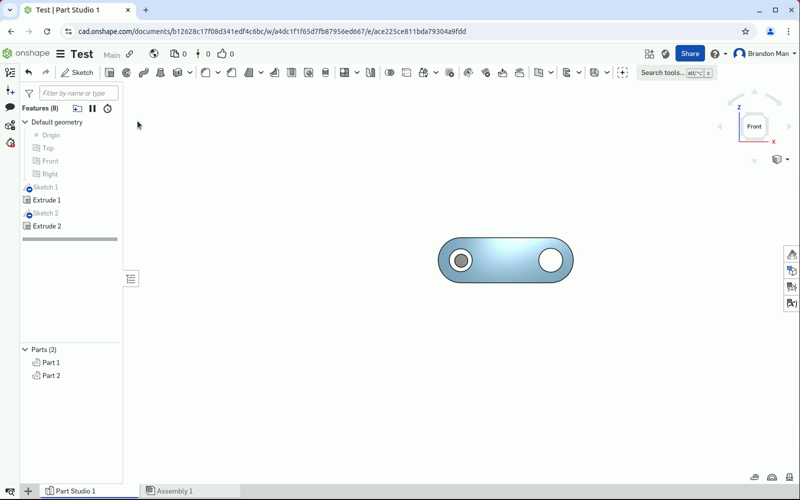
key(shift+h)
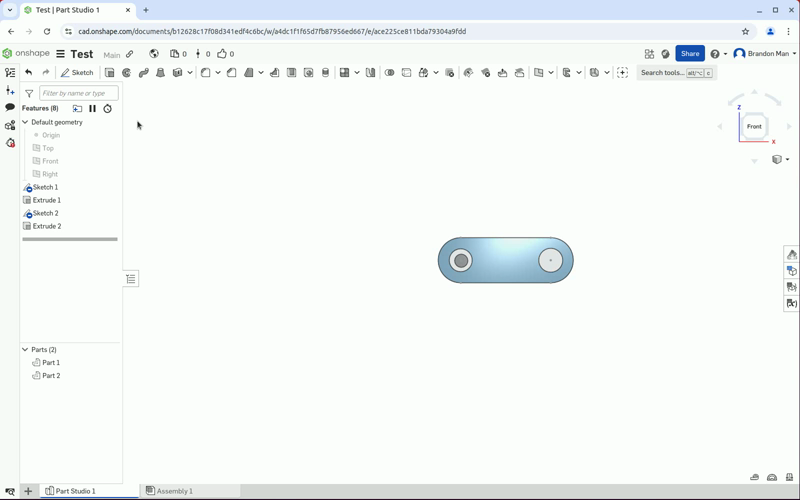
key(shift+h)
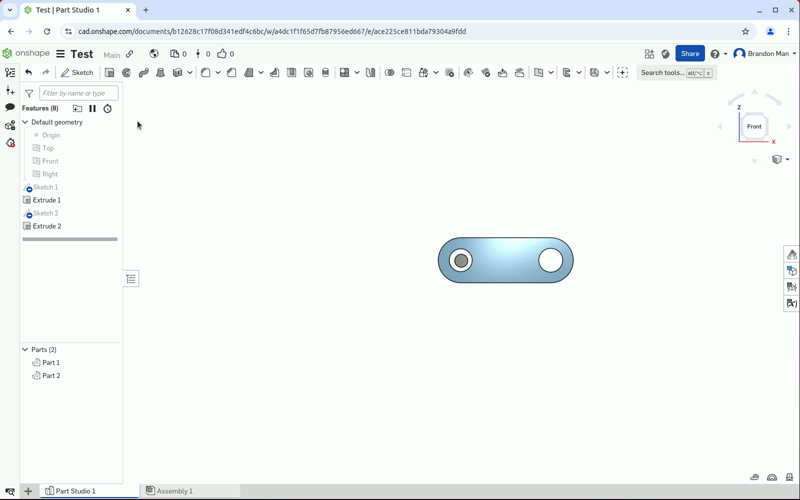
mouse_move(73, 189)
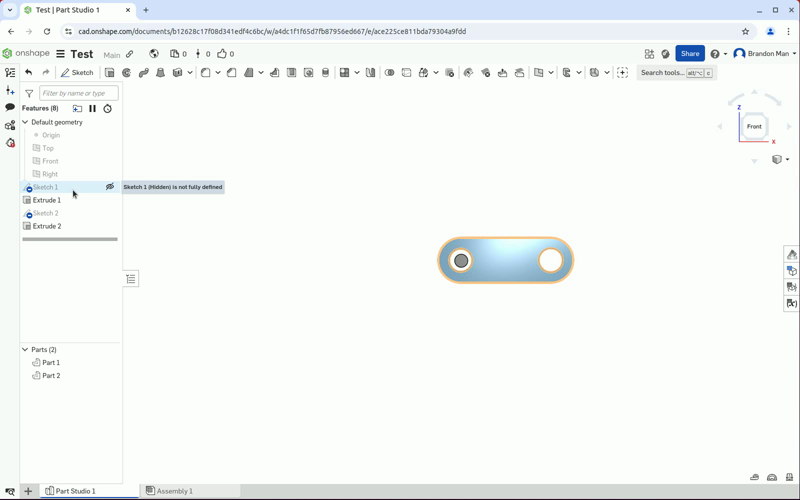
click(73, 189)
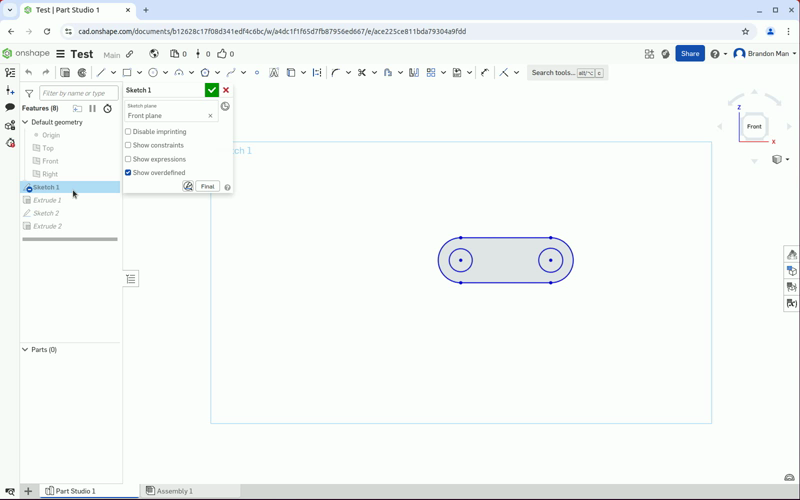
mouse_move(229, 92)
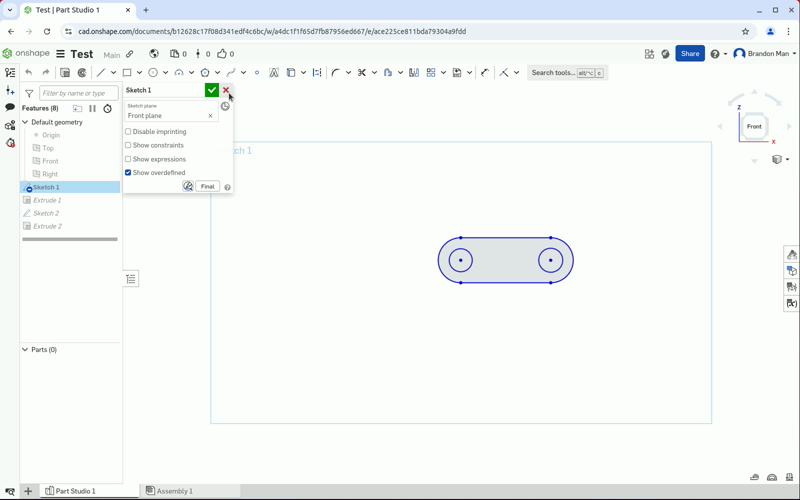
click(229, 92)
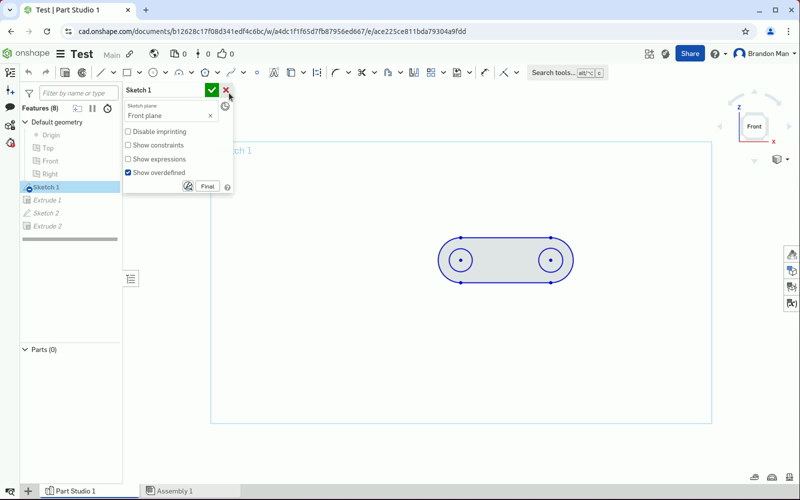
key(shift+s)
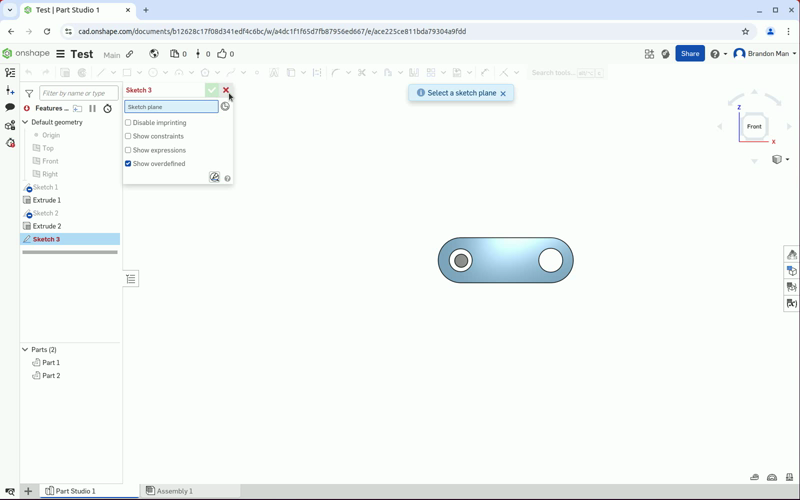
mouse_move(73, 163)
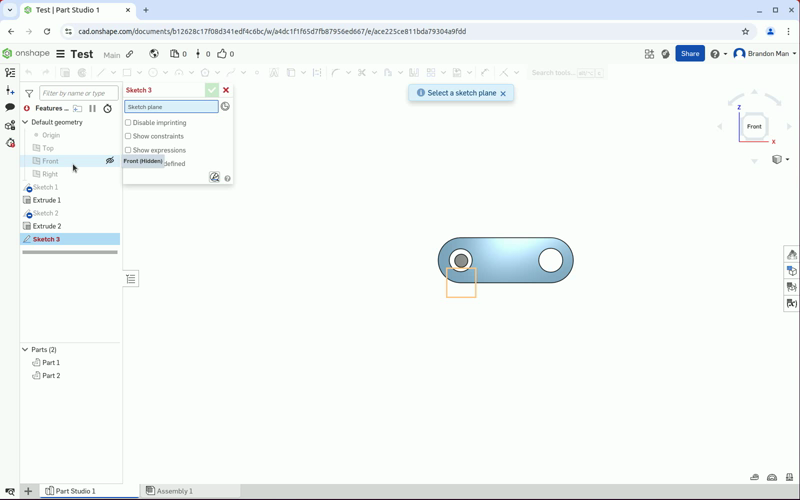
click(73, 163)
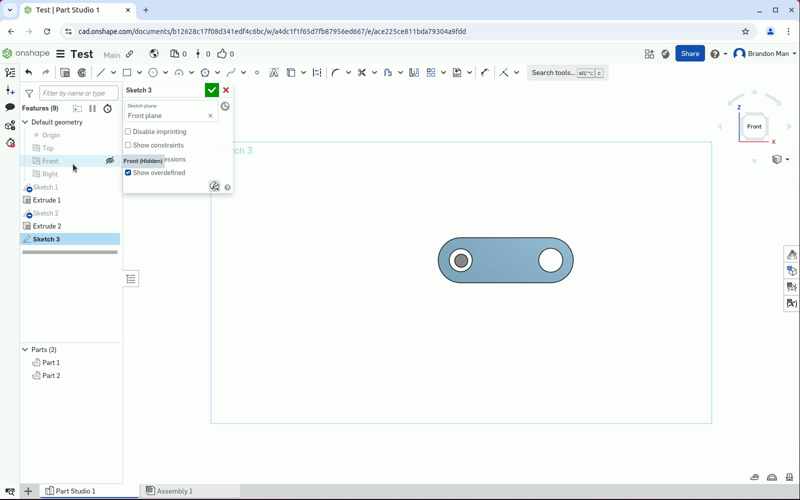
mouse_move(73, 352)
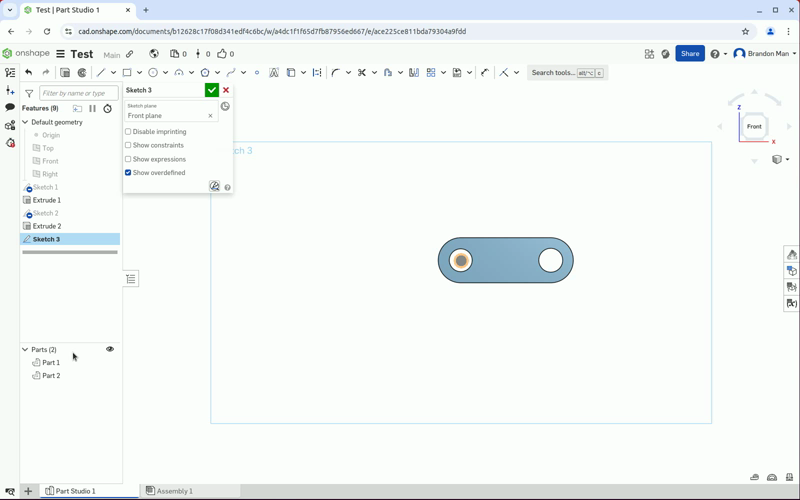
key(y)
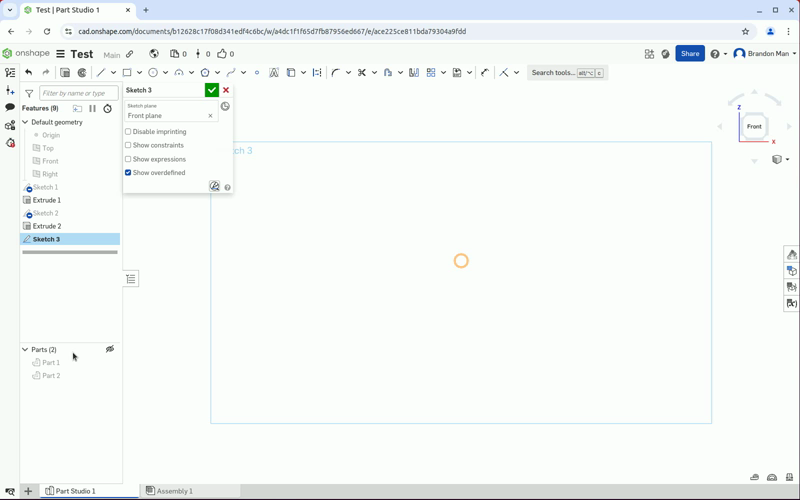
key(c)
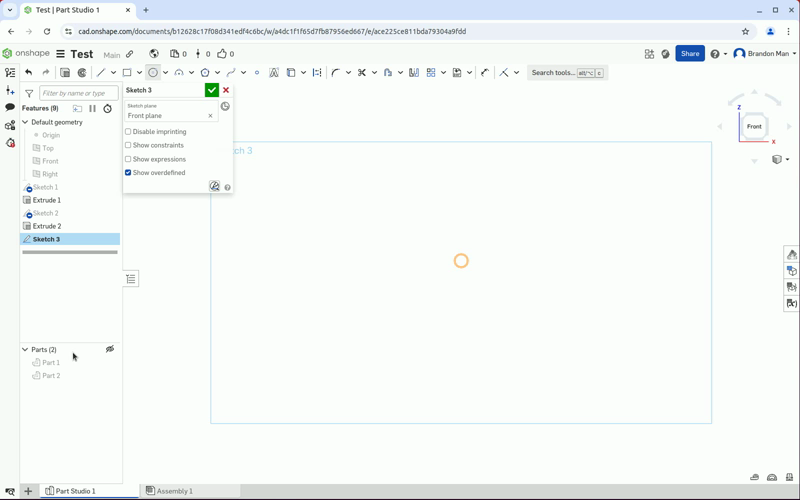
key_down(shift)
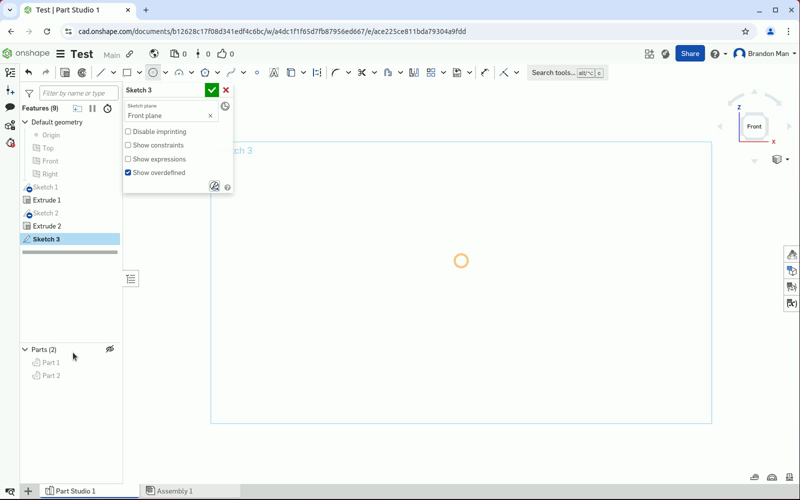
mouse_move(551, 260)
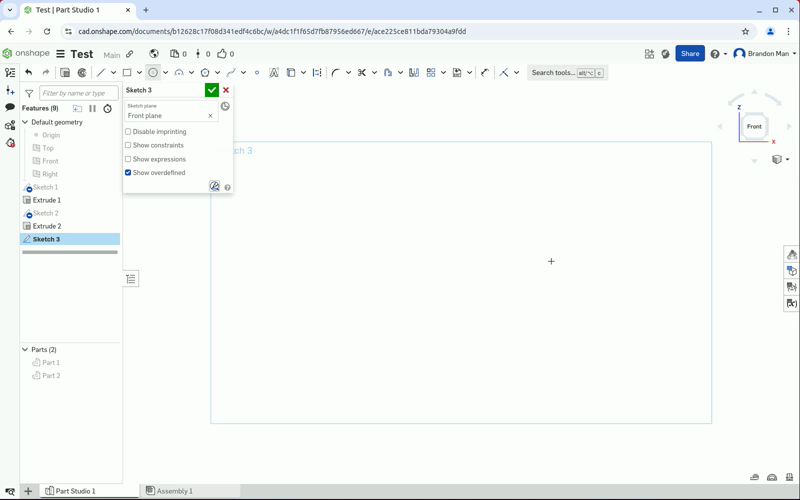
click(551, 260)
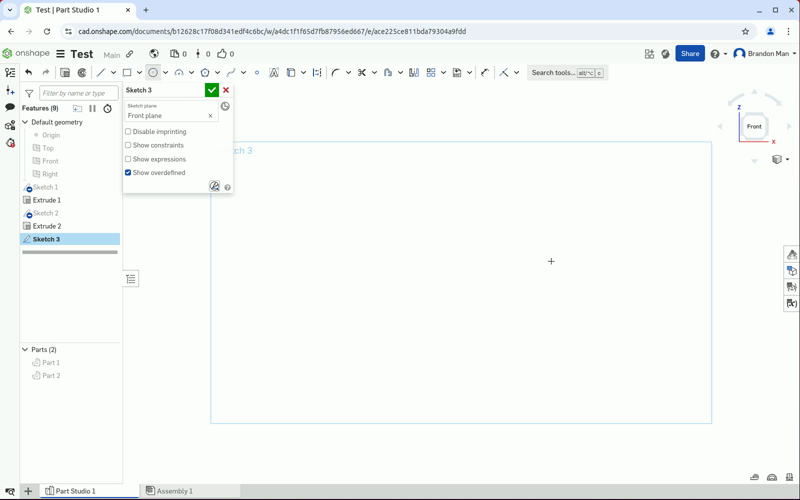
key_up(shift)
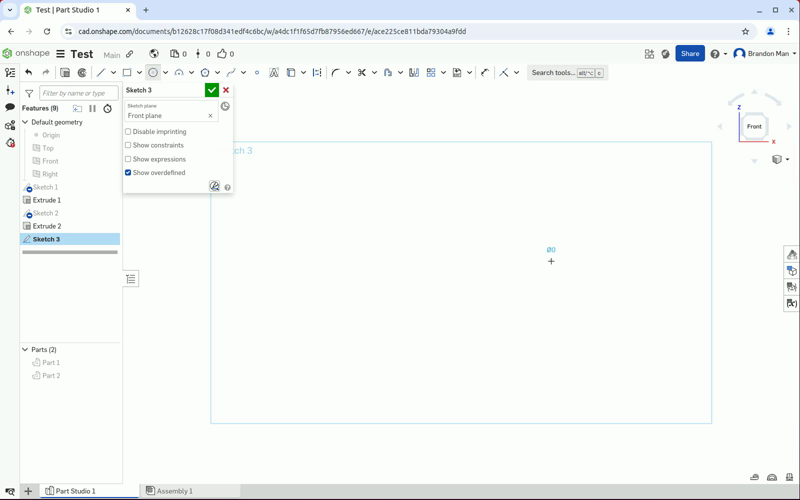
mouse_move(557, 260)
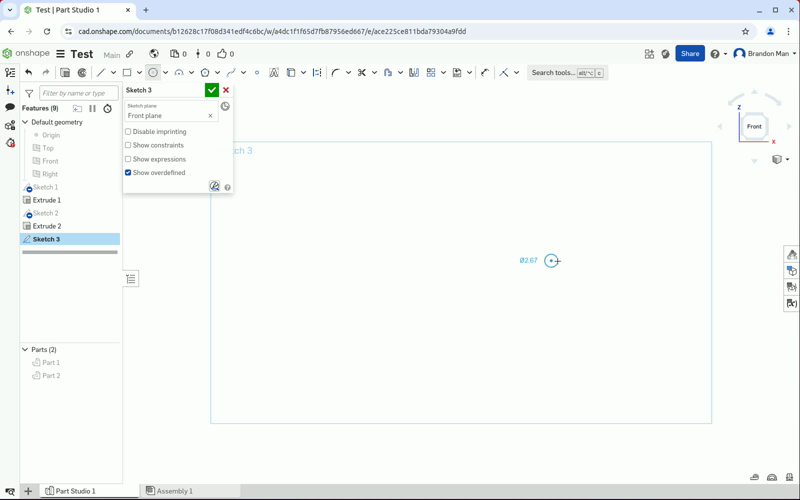
click(557, 260)
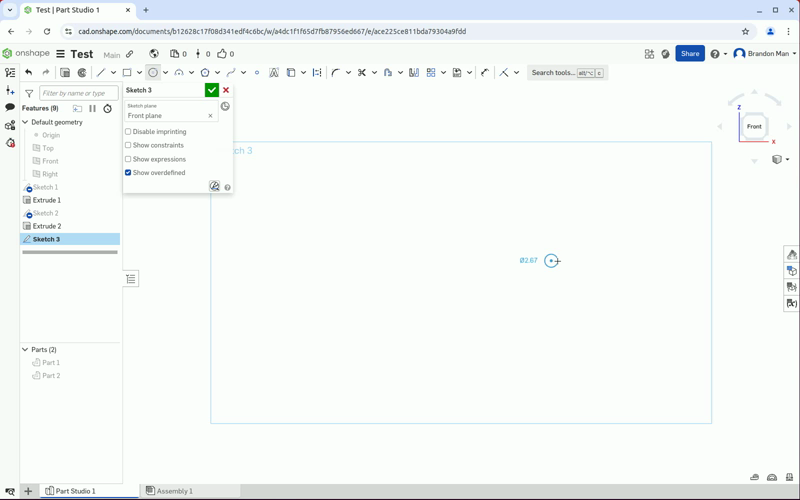
key(esc)
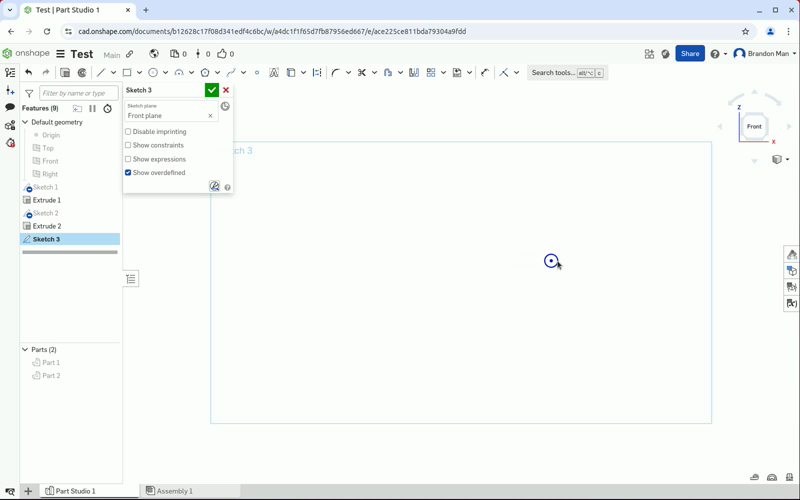
mouse_move(551, 260)
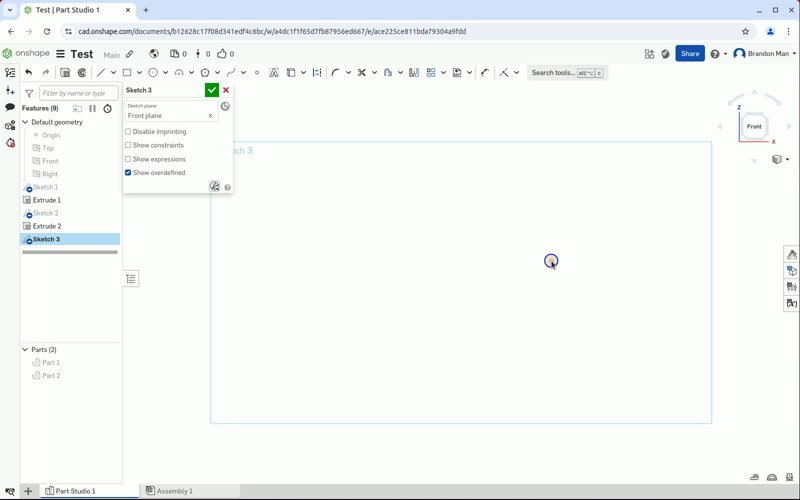
scroll(6)
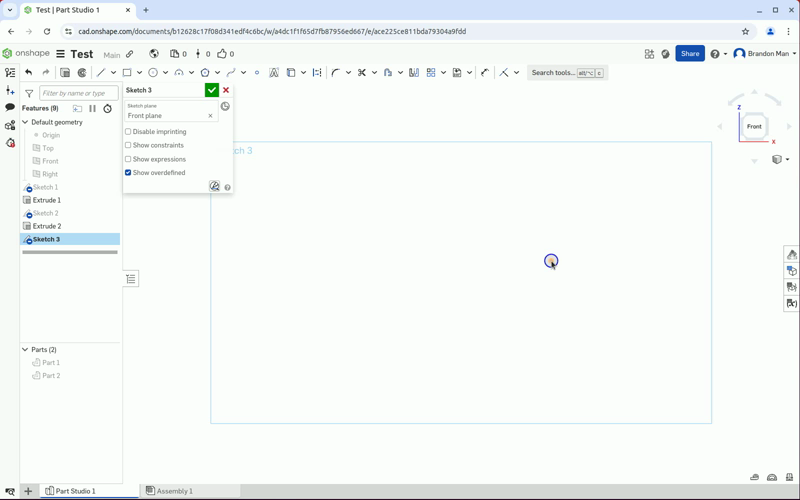
scroll(6)
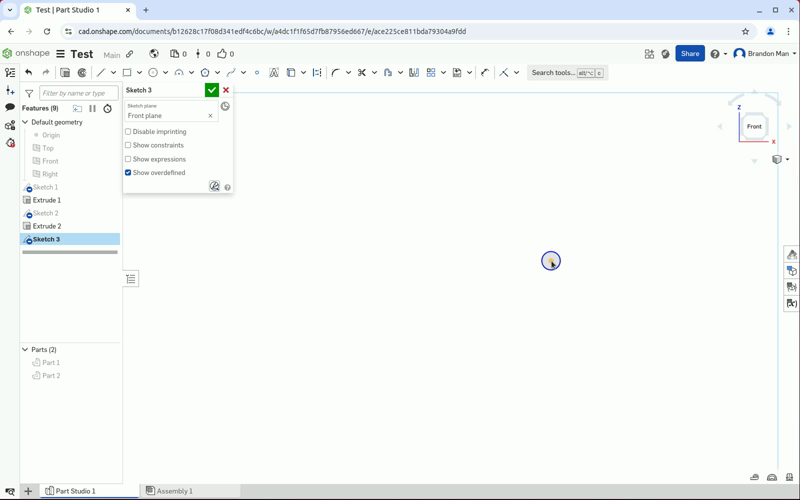
scroll(6)
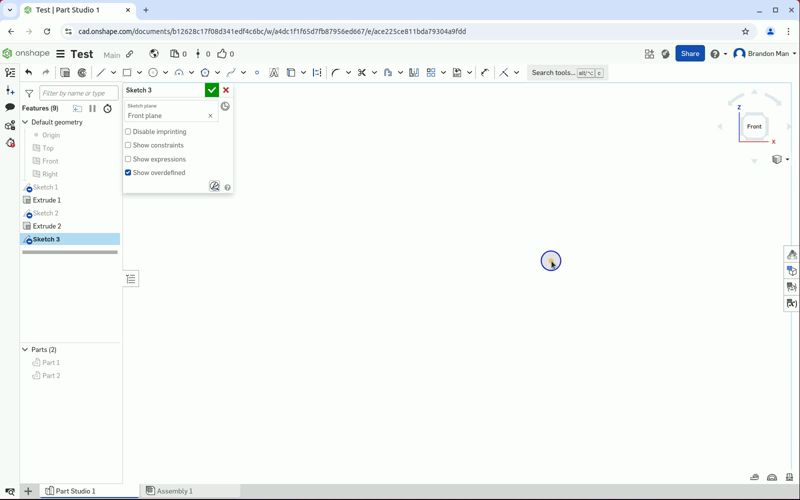
scroll(6)
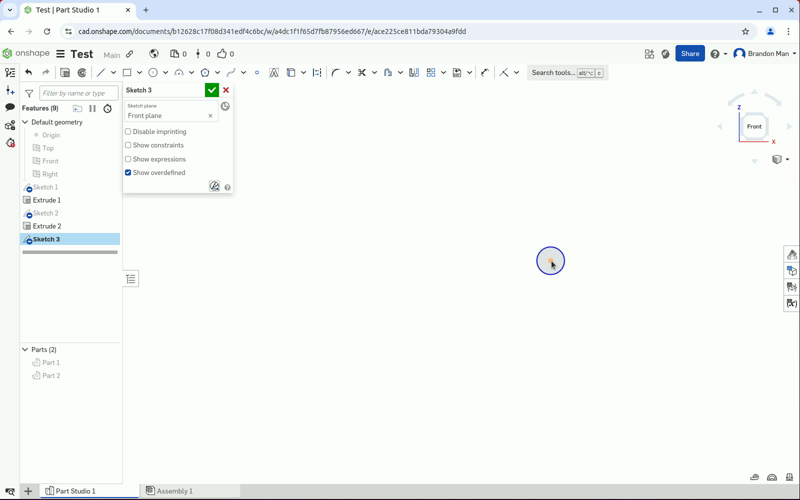
scroll(6)
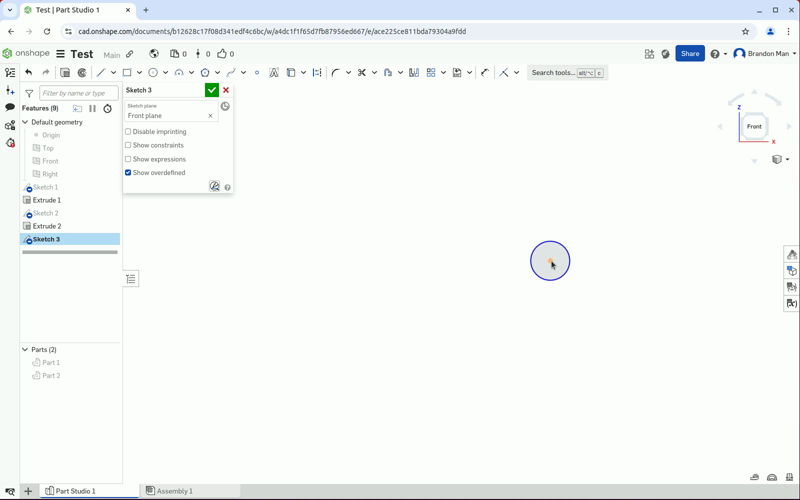
scroll(6)
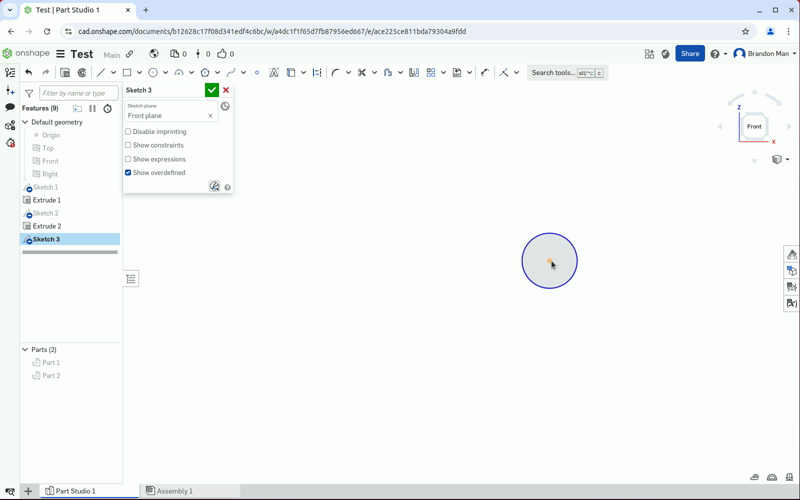
scroll(6)
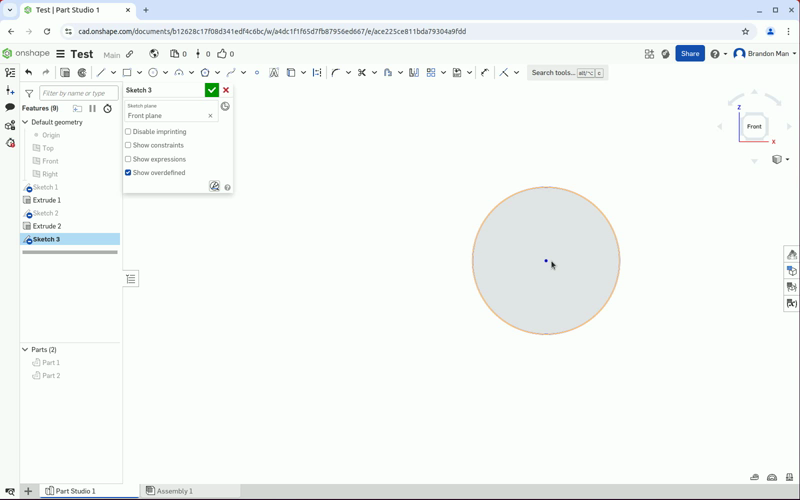
click(551, 260)
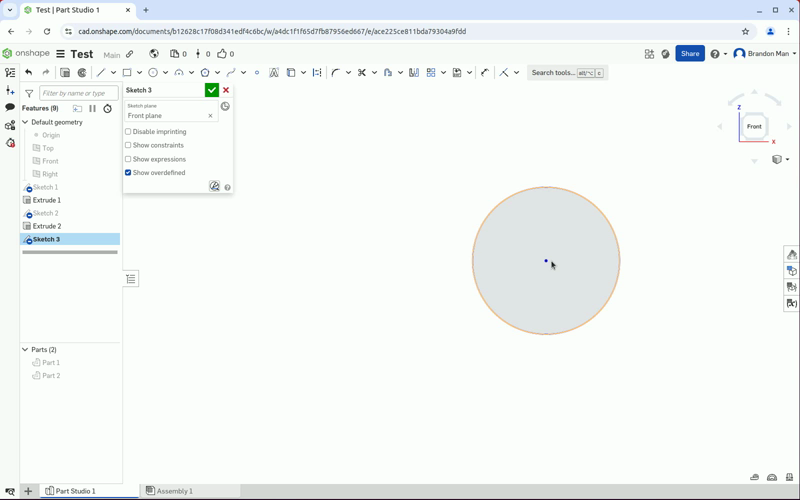
scroll(-6)
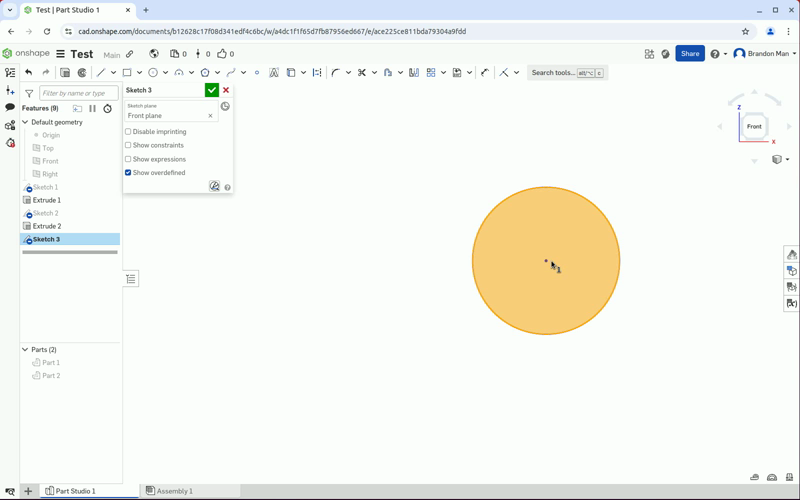
scroll(-6)
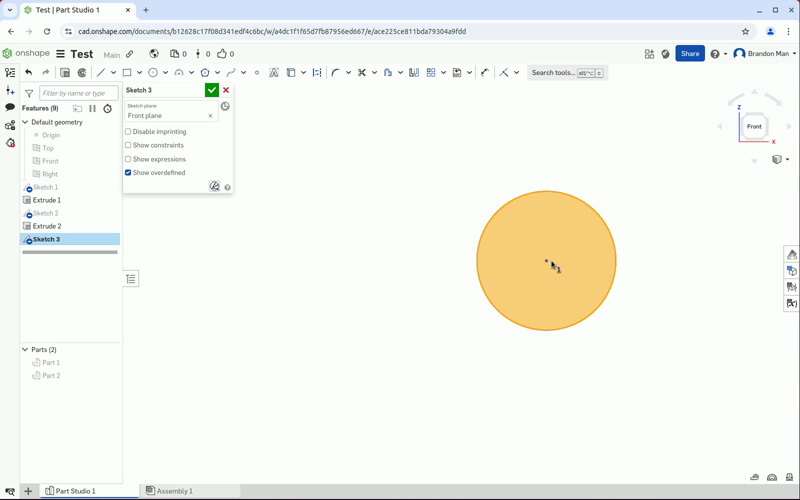
scroll(-6)
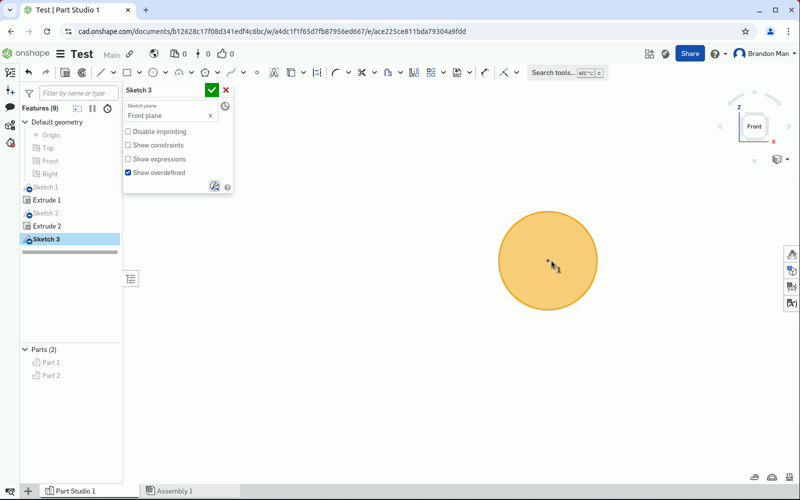
scroll(-6)
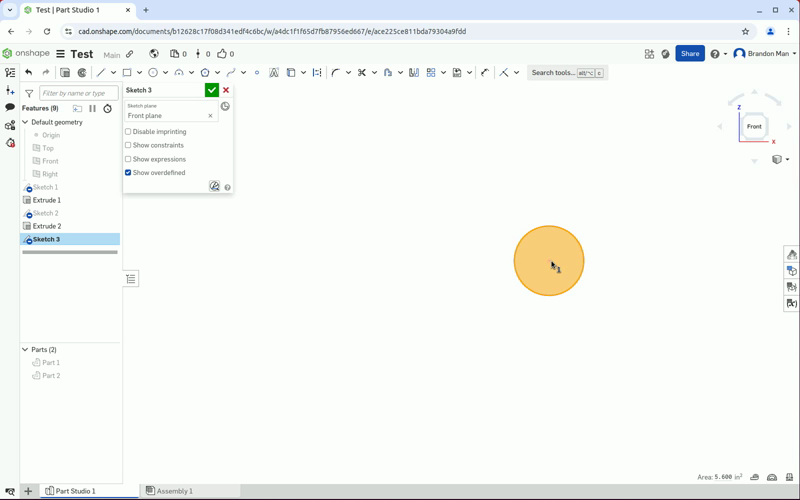
scroll(-6)
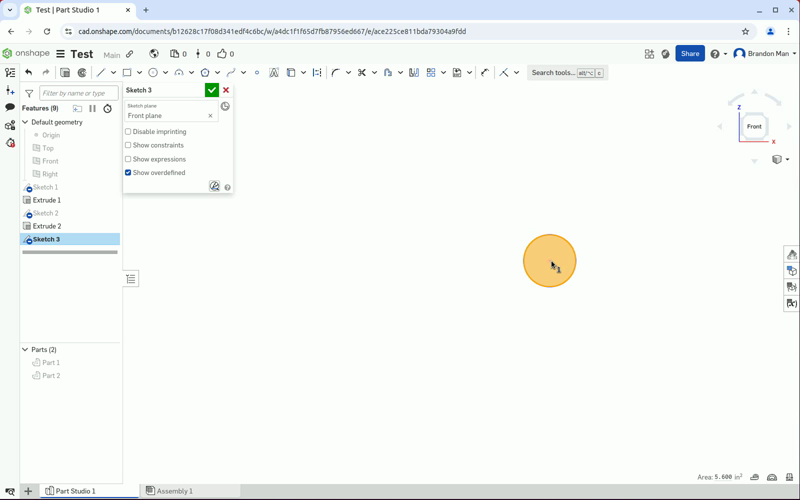
scroll(-6)
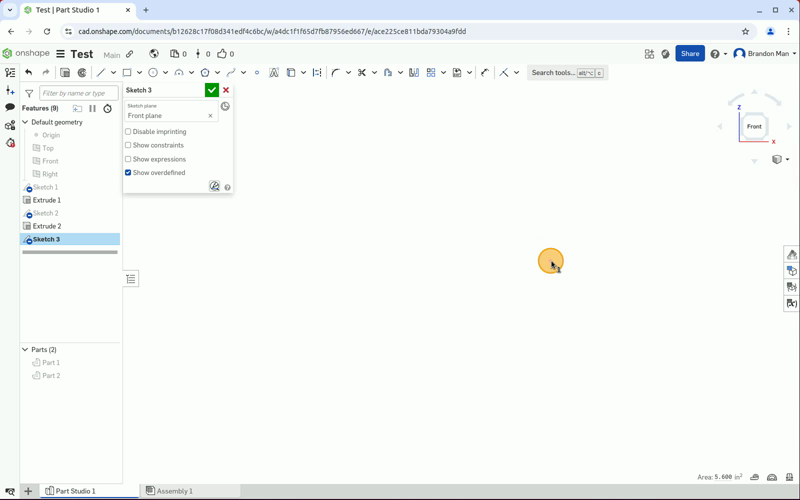
scroll(-6)
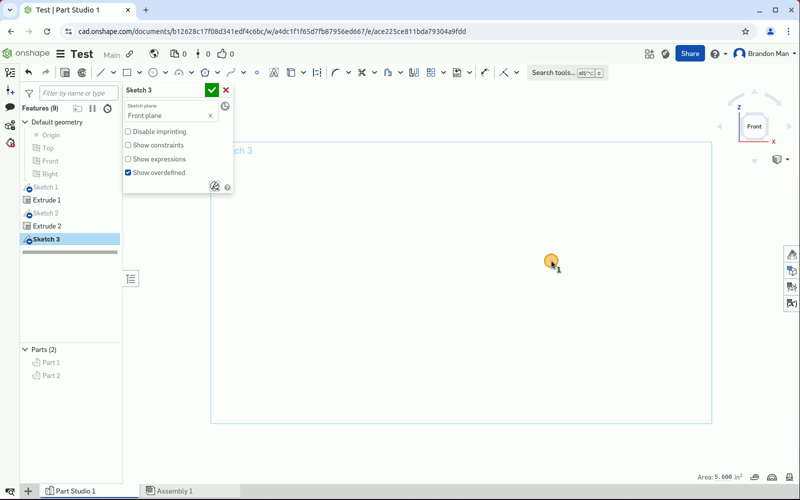
mouse_move(73, 352)
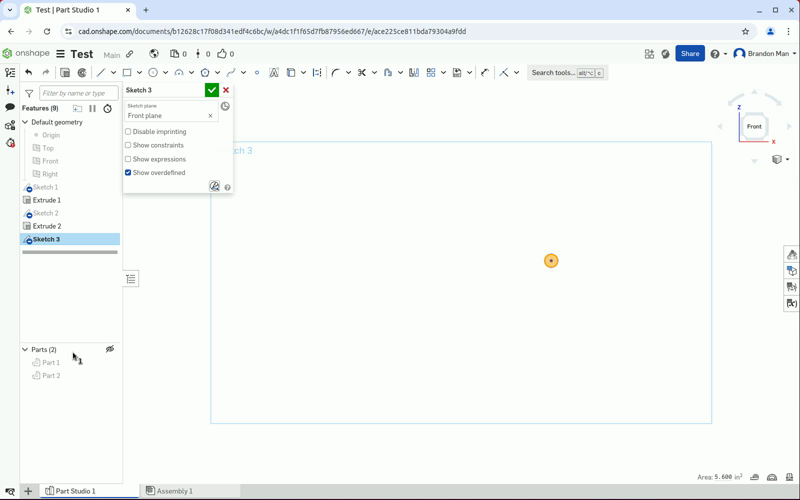
key(shift+y)
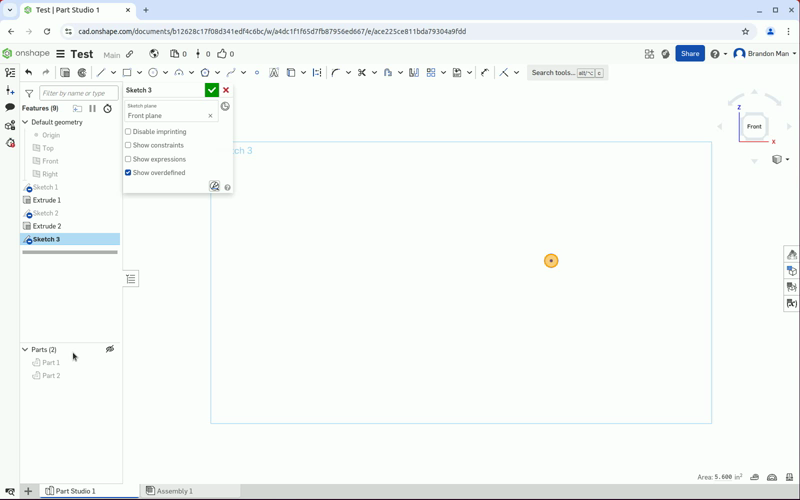
key(shift+e)
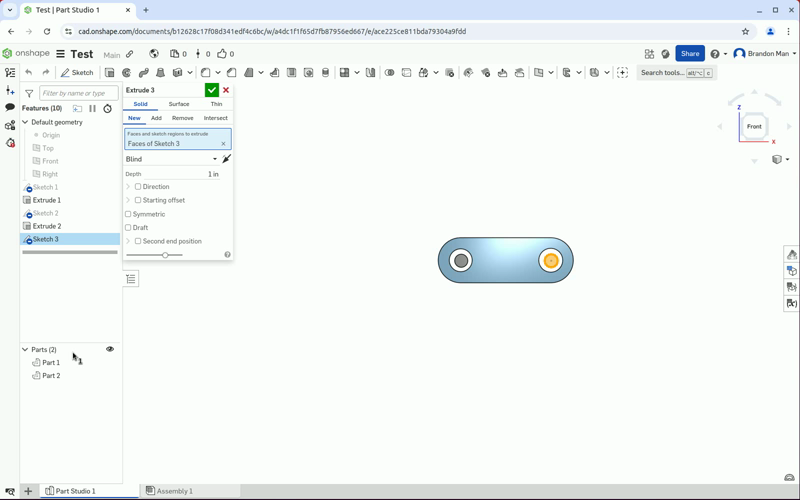
mouse_move(143, 106)
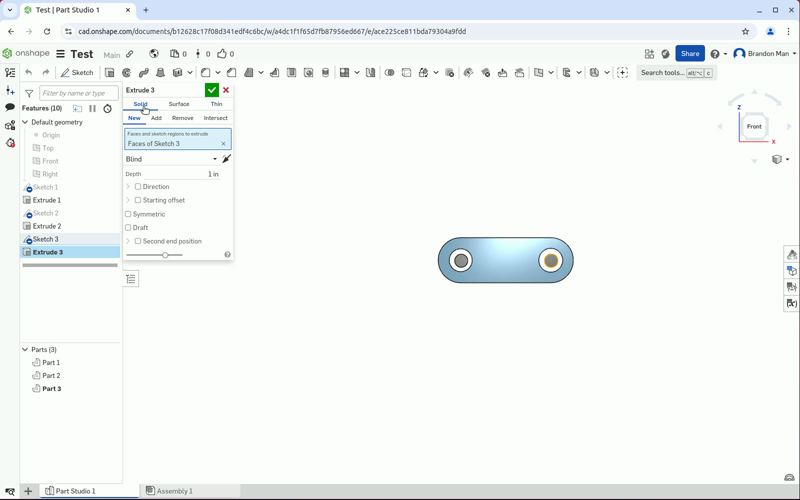
click(143, 106)
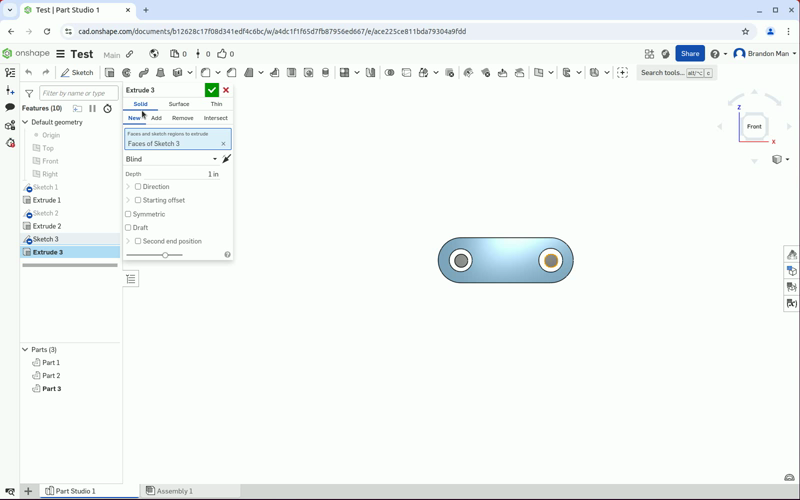
mouse_move(137, 120)
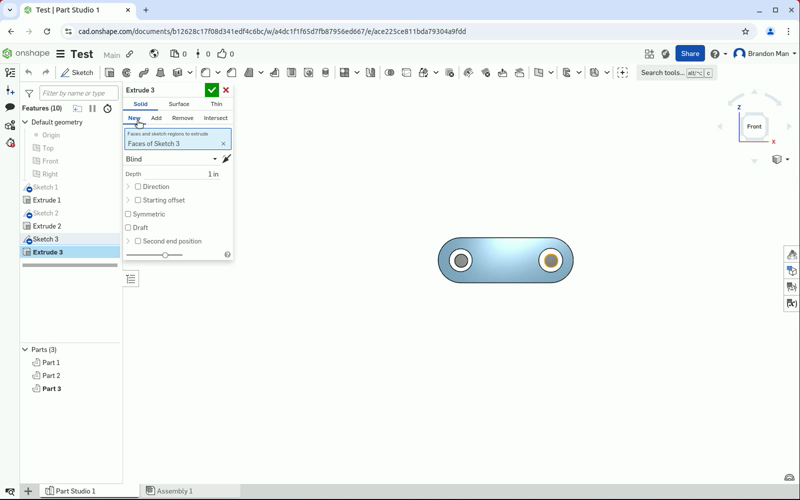
click(137, 120)
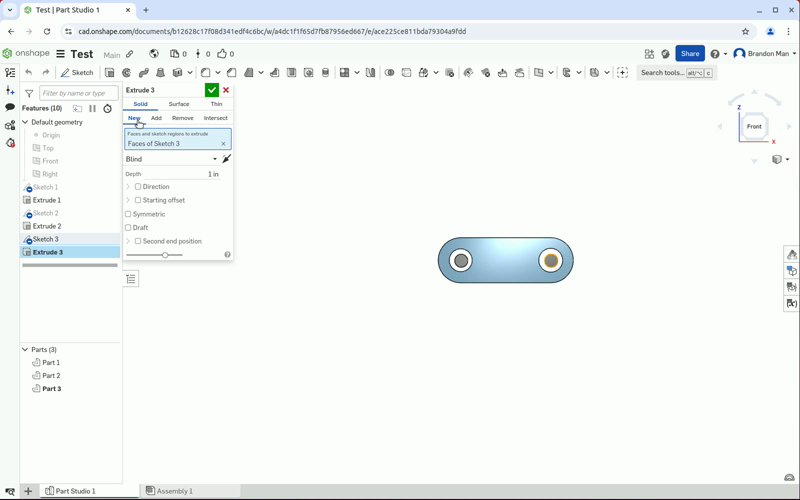
key(tab, 4)
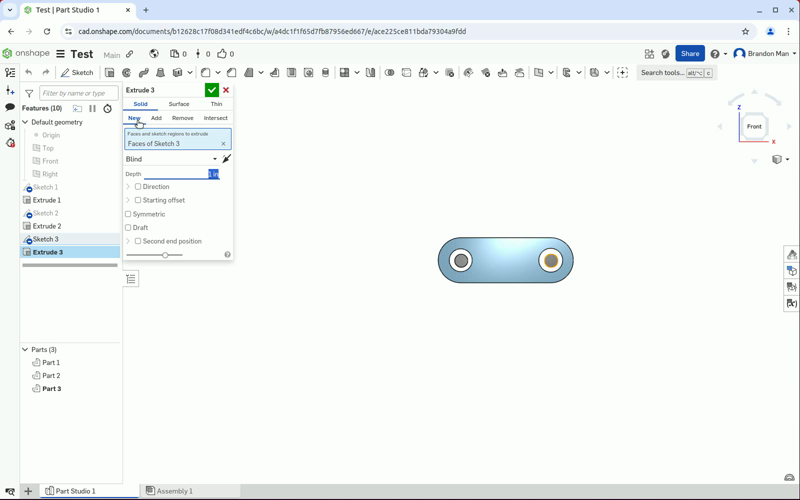
text(3.129)
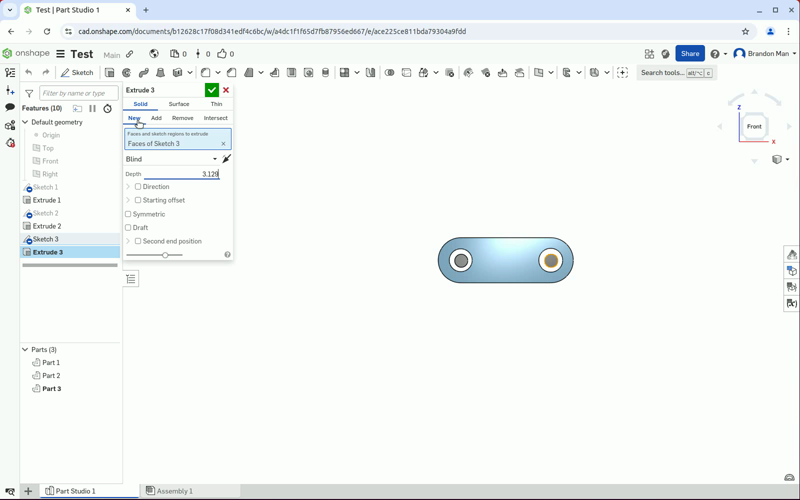
key(enter)
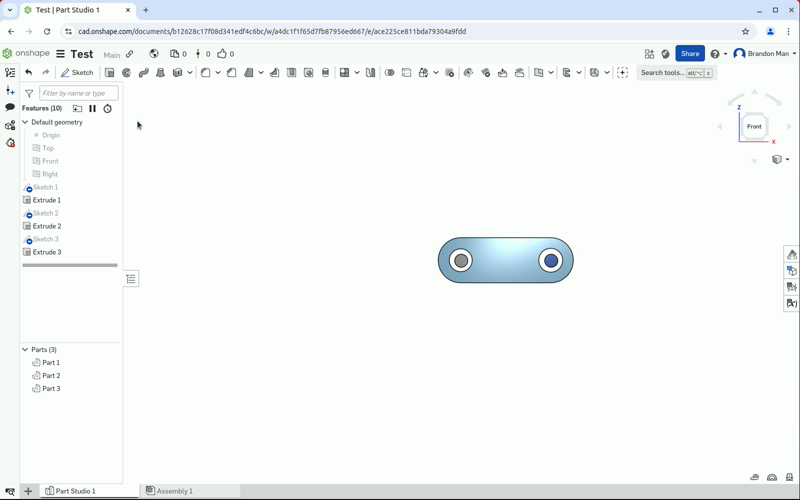
key(shift+h)
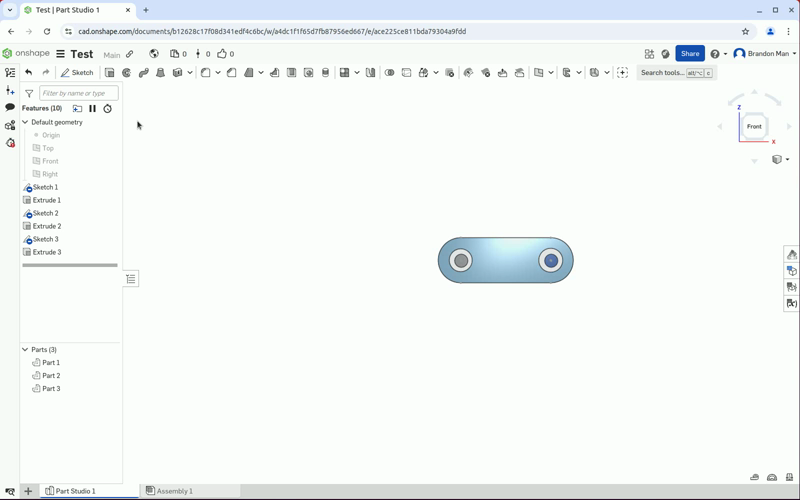
key(shift+h)
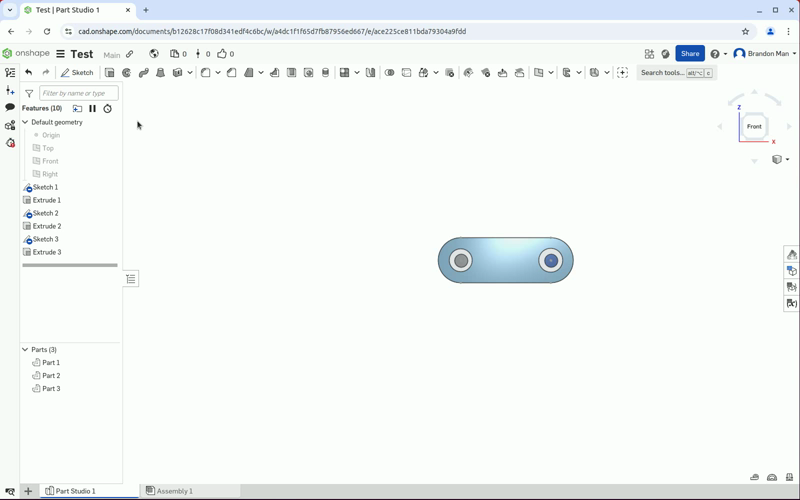
key(shift+7)
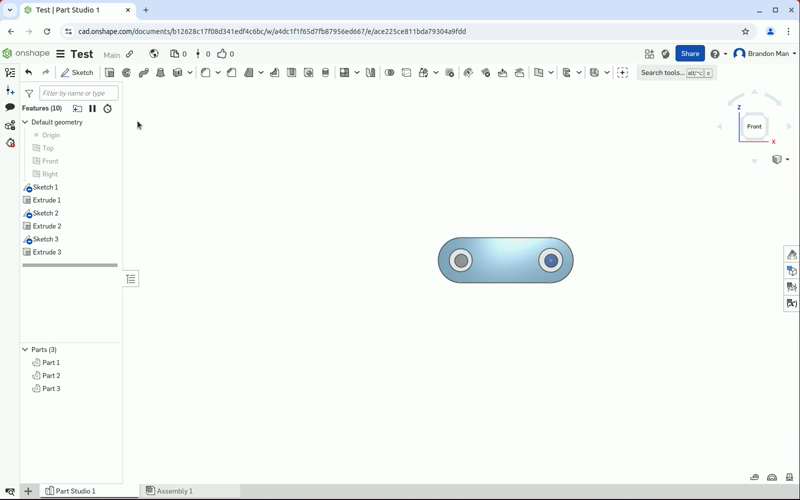
key(left, 2)
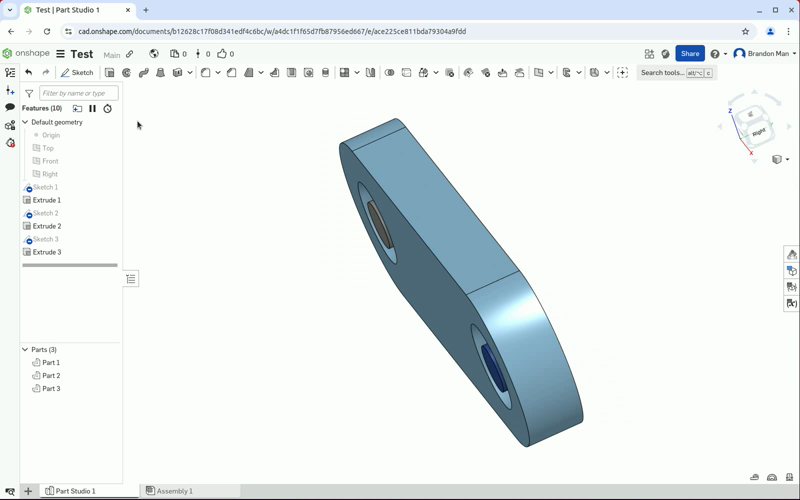
key(down, 2)
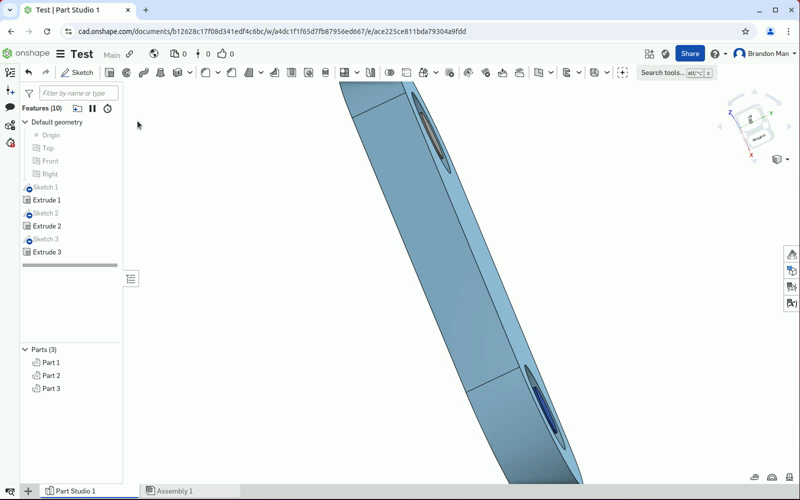
key(up, 2)
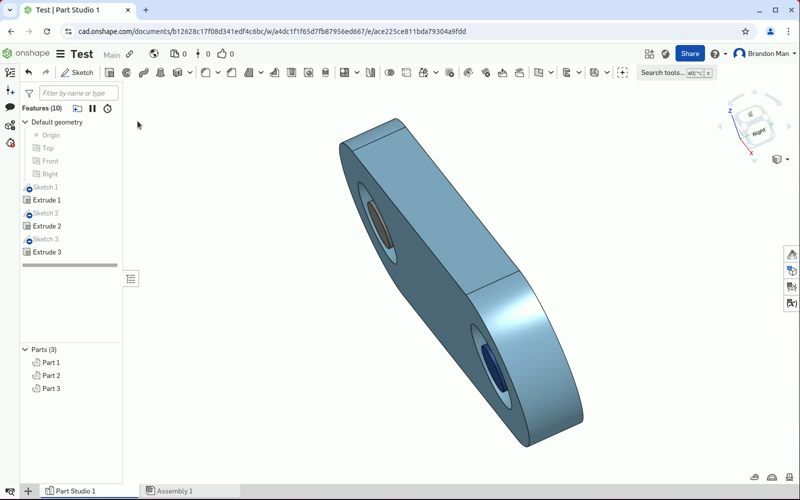
key(right, 2)
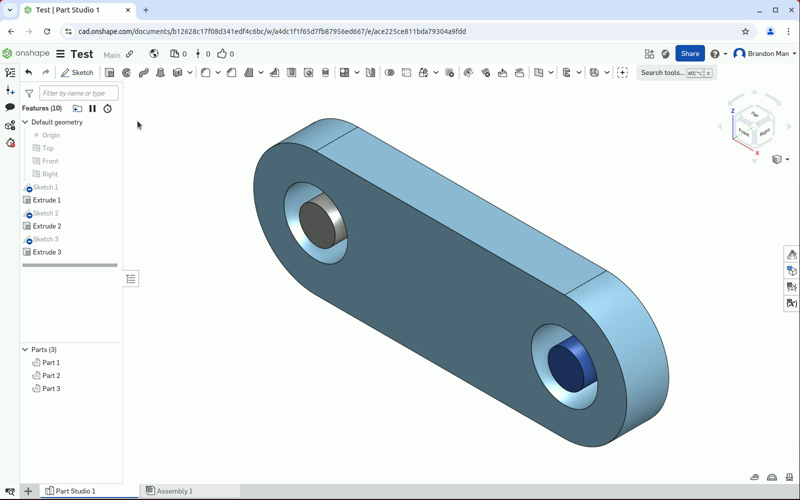
mouse_move(73, 189)
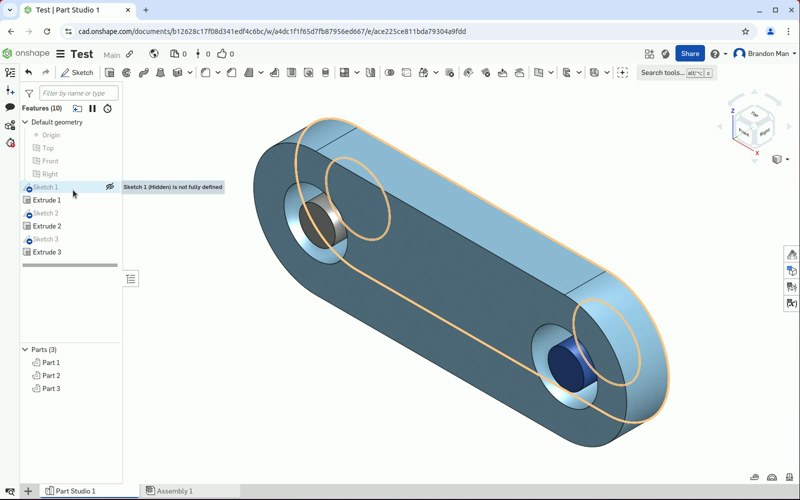
click(73, 189)